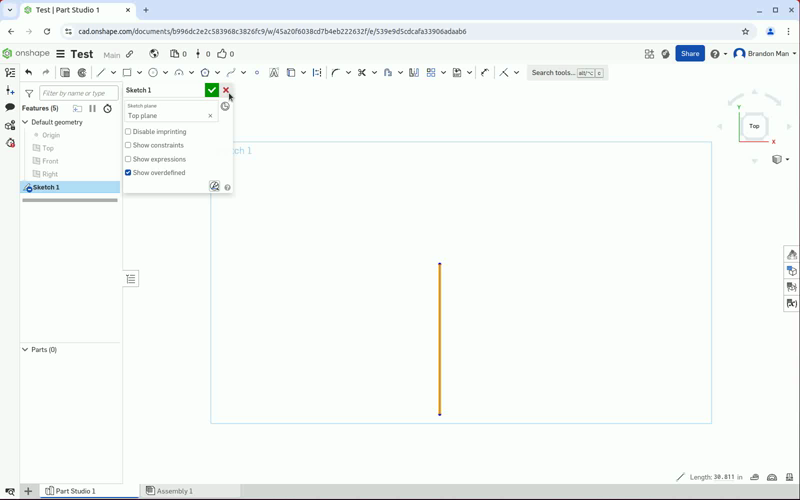
key(shift+h)
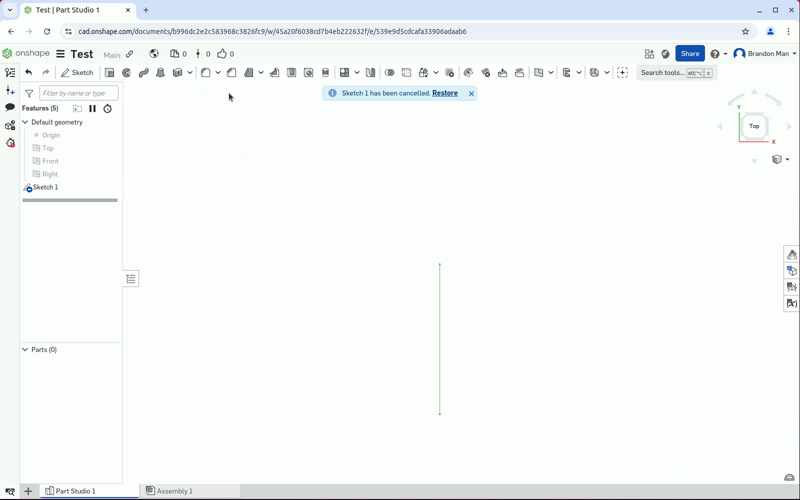
key(shift+s)
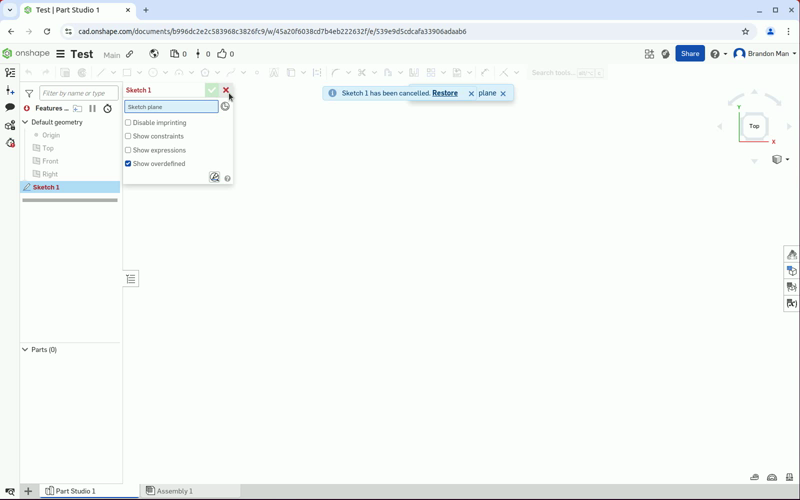
mouse_move(73, 150)
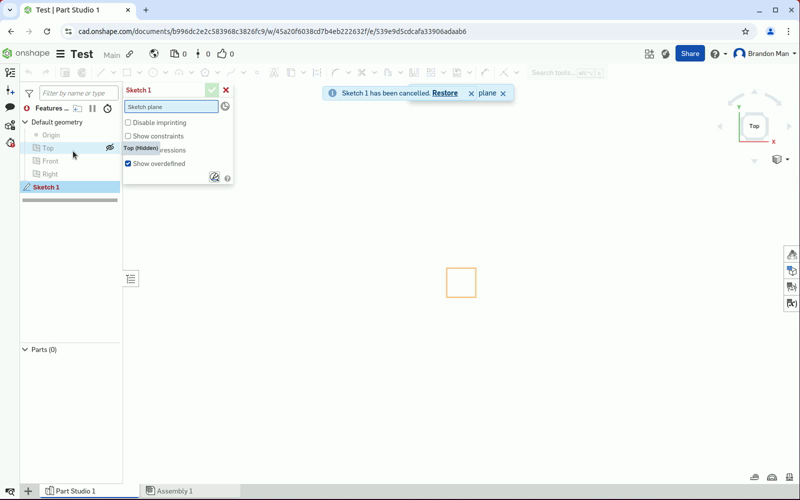
click(73, 150)
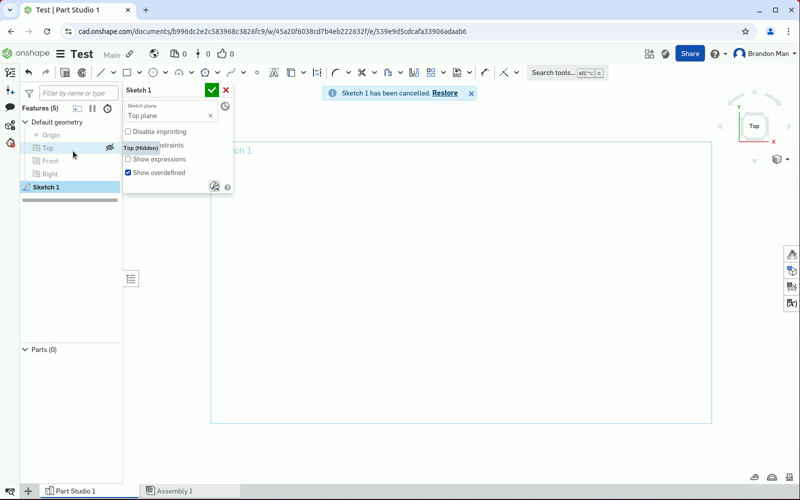
mouse_move(73, 352)
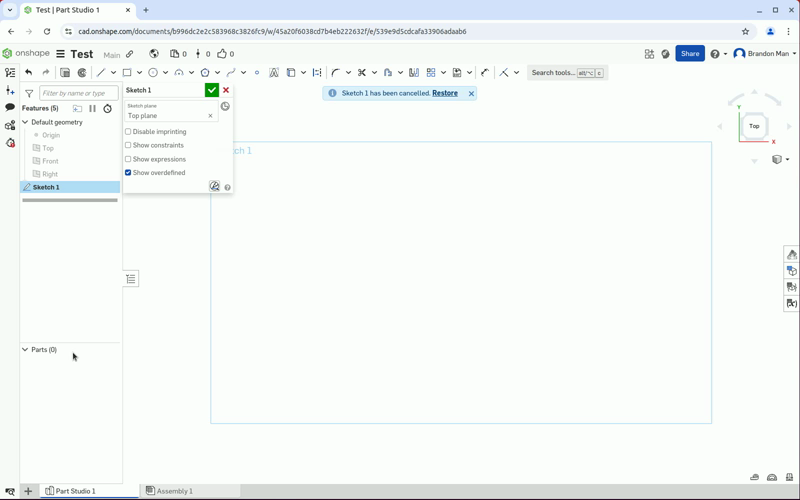
key(y)
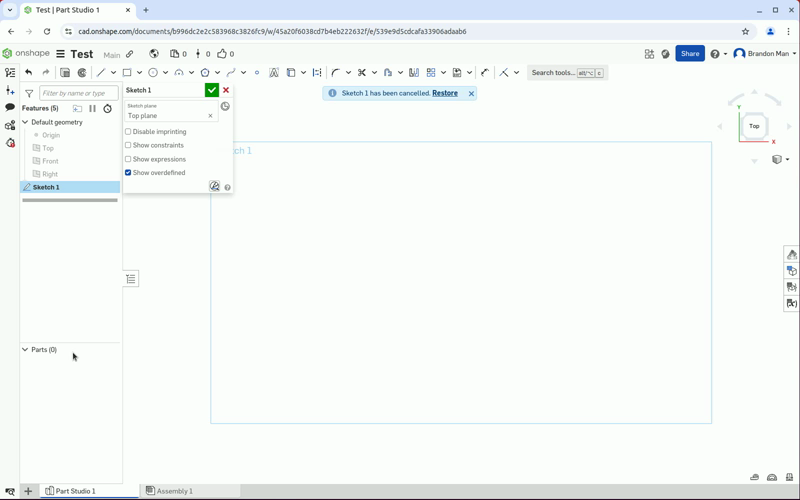
key(a)
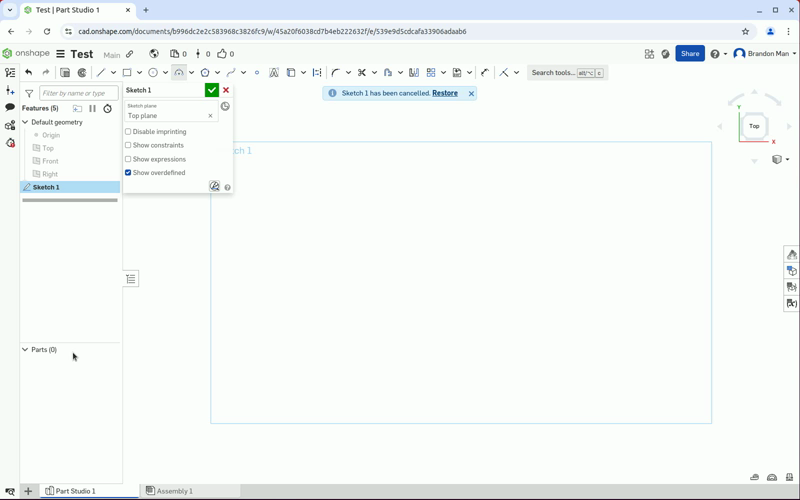
key_down(shift)
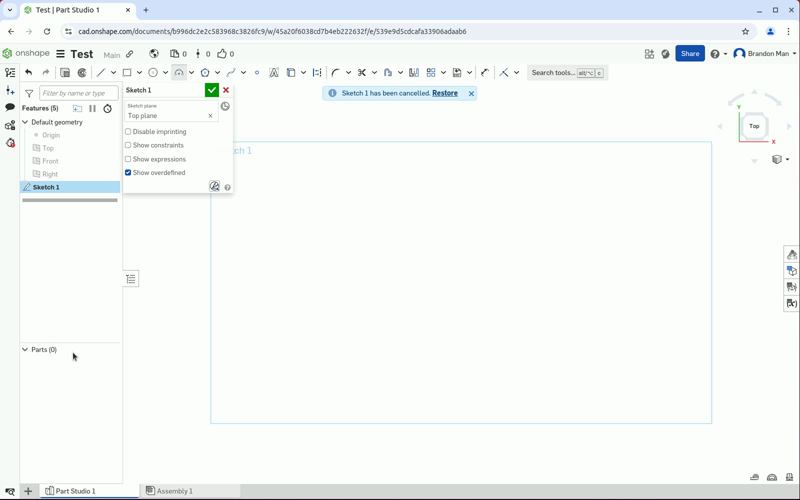
mouse_move(460, 375)
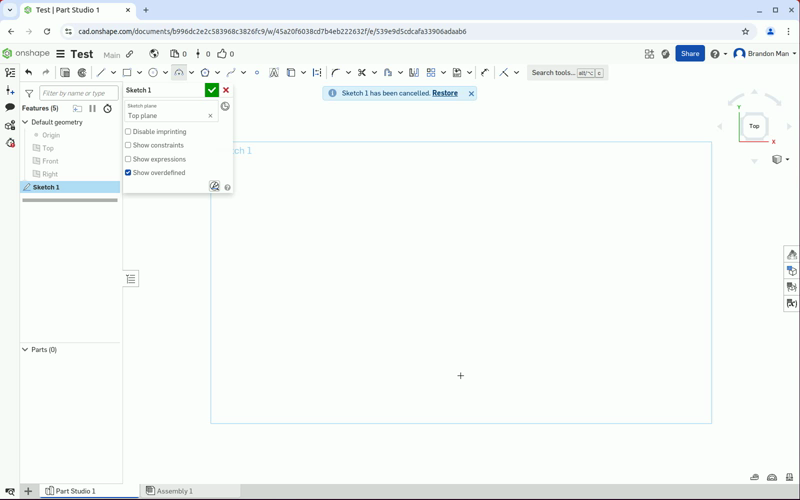
click(460, 375)
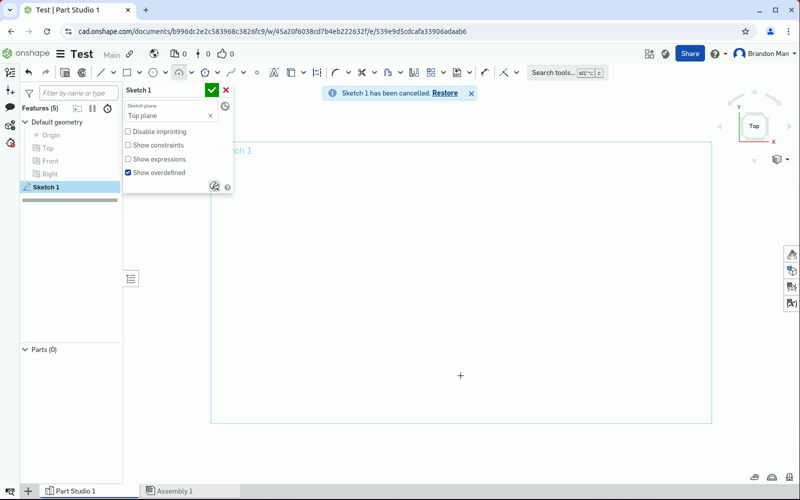
key_up(shift)
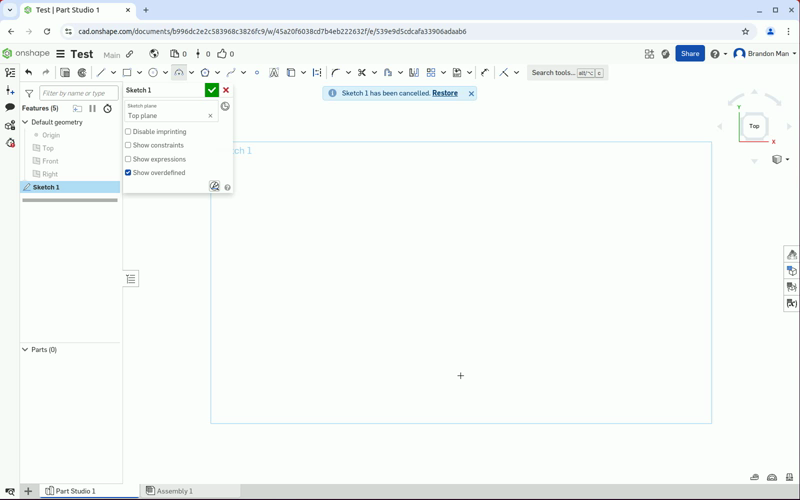
key_down(shift)
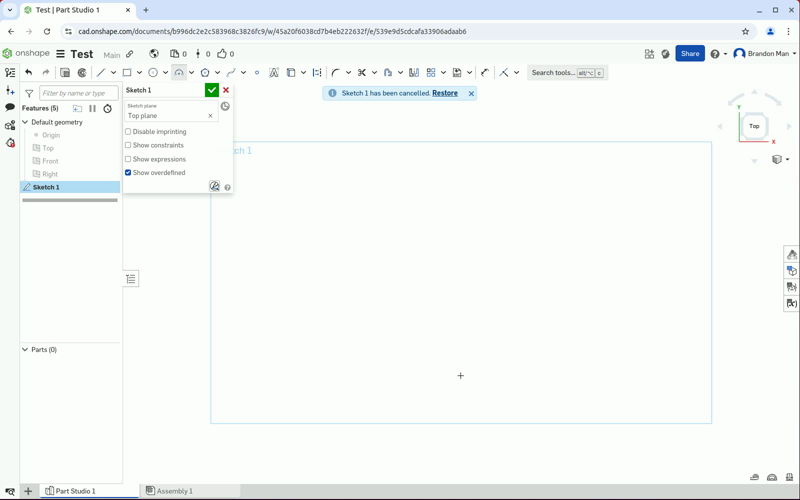
mouse_move(460, 345)
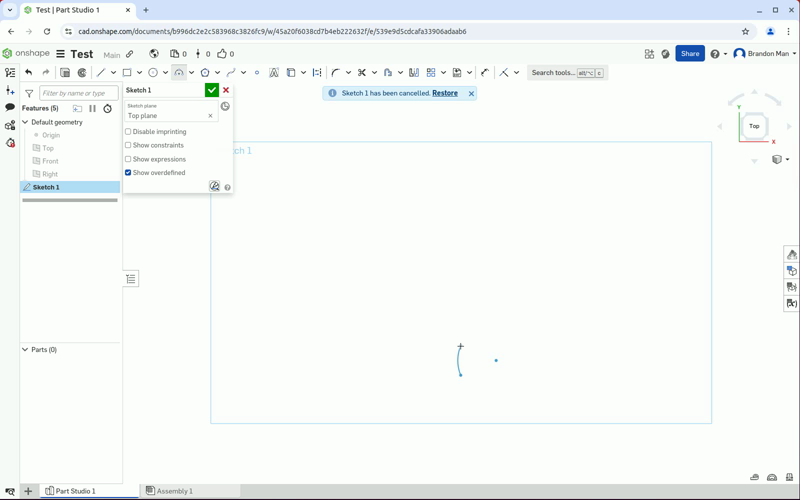
click(460, 345)
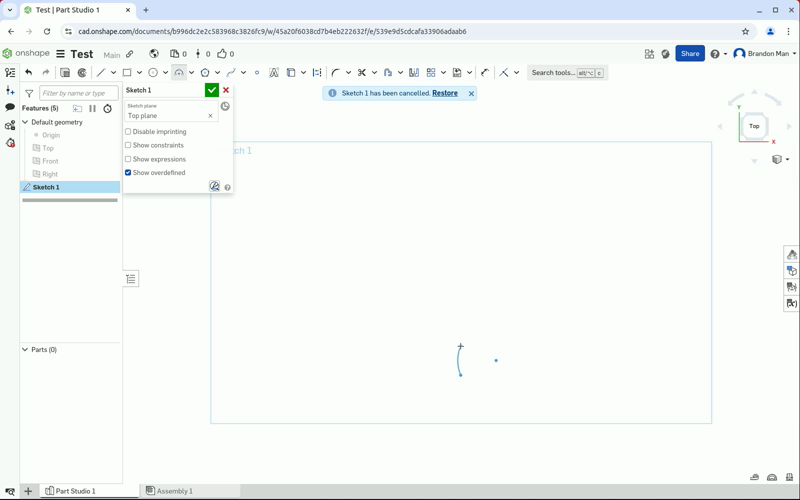
mouse_move(457, 360)
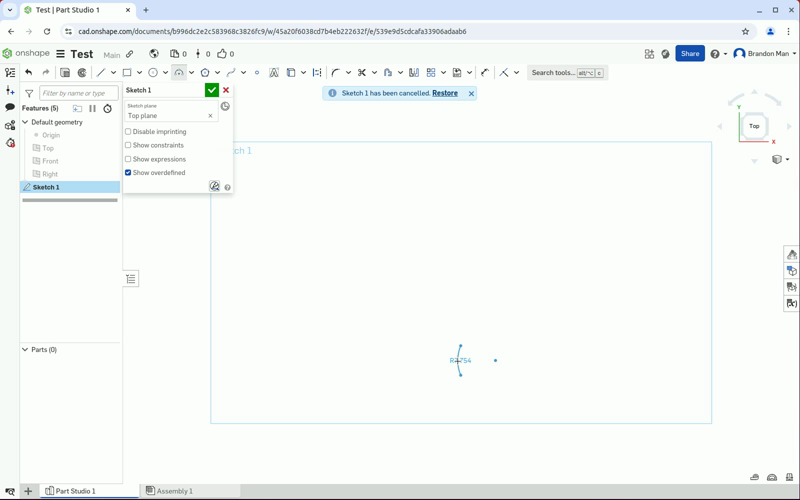
click(457, 360)
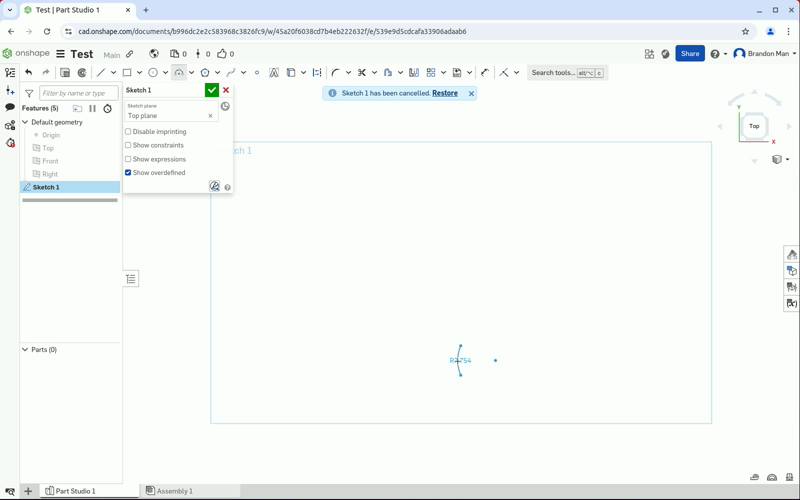
key_up(shift)
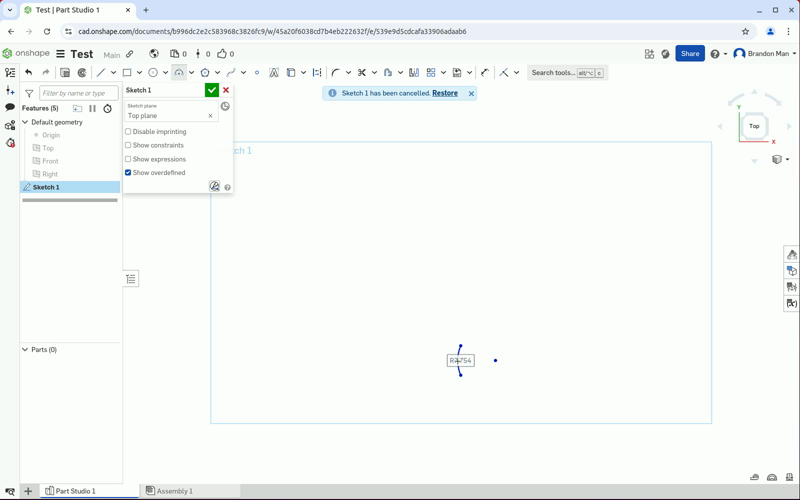
mouse_move(460, 345)
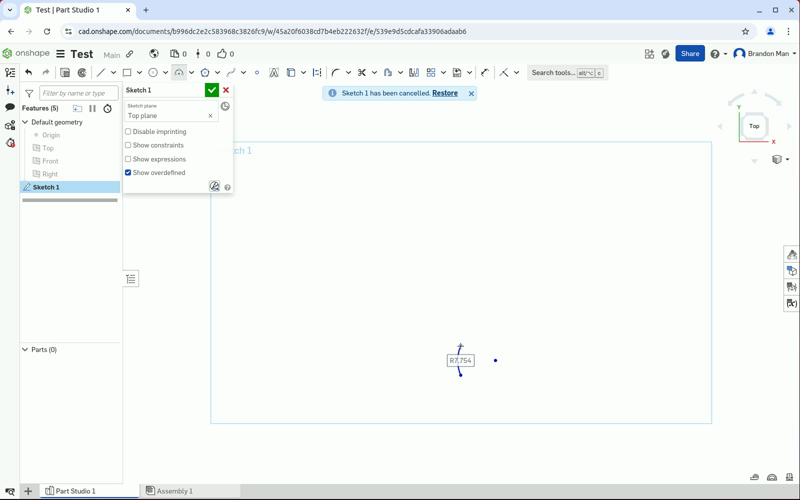
click(460, 345)
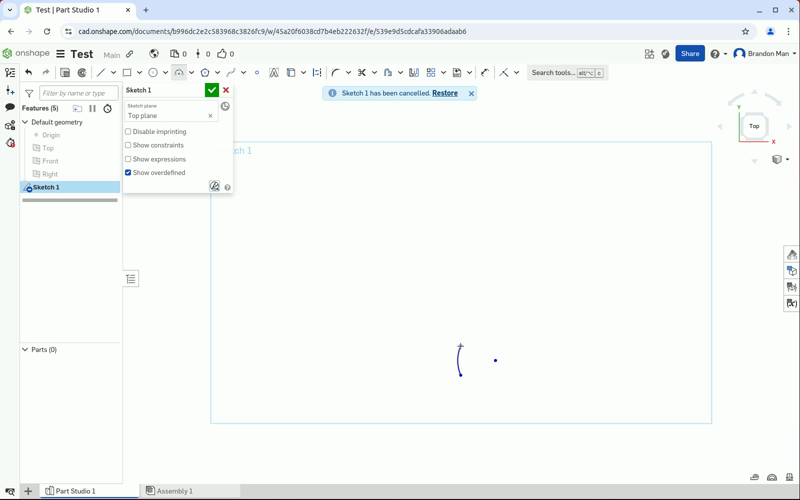
mouse_move(460, 375)
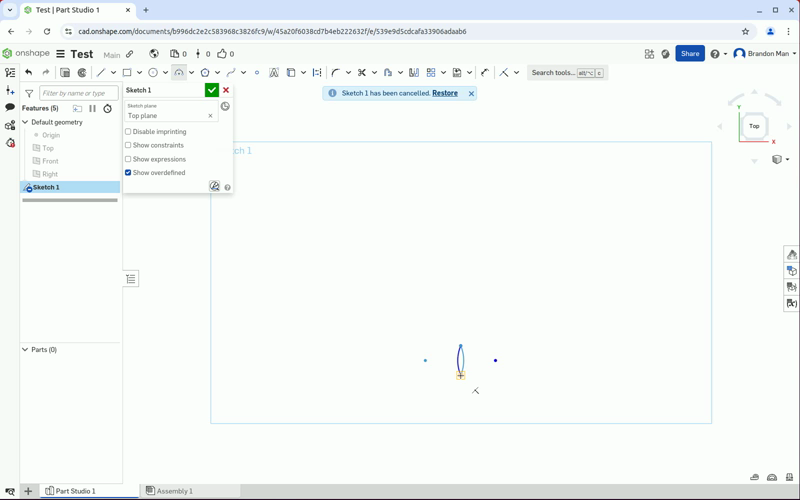
click(460, 375)
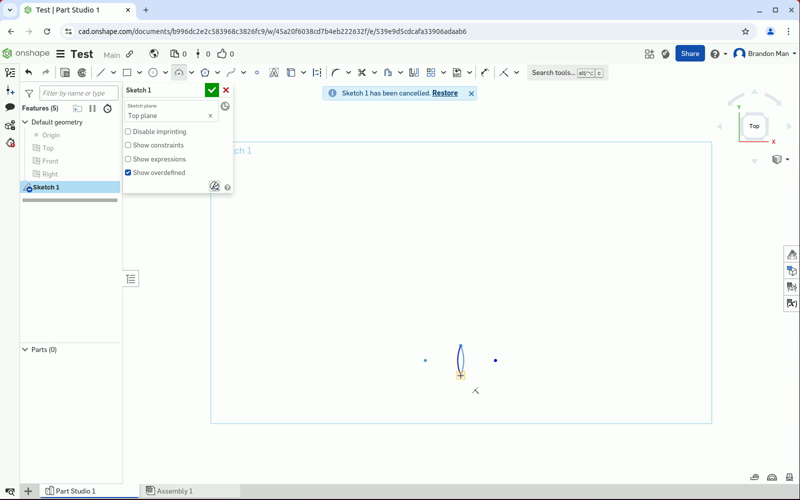
key_down(shift)
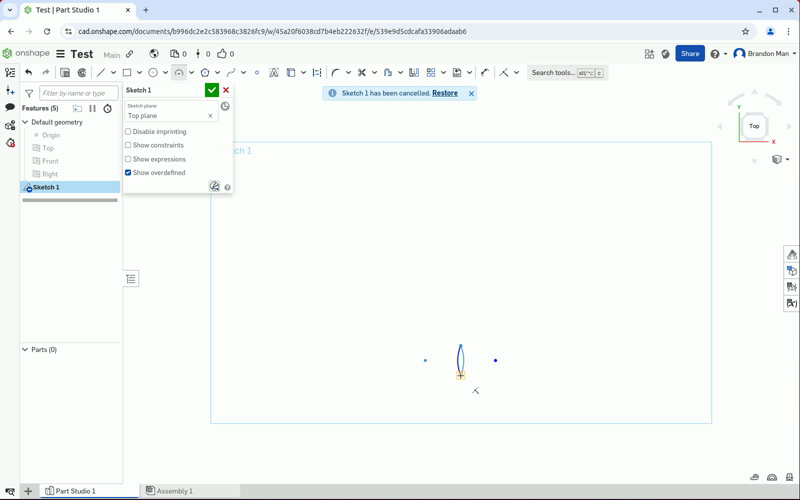
mouse_move(394, 360)
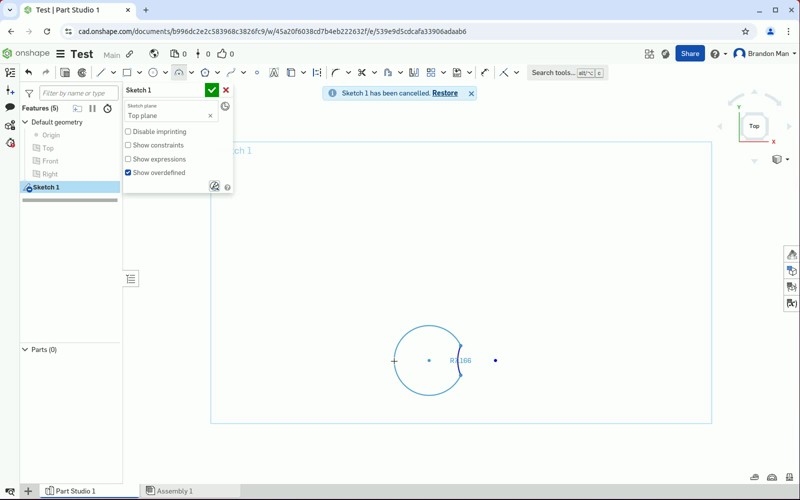
click(394, 360)
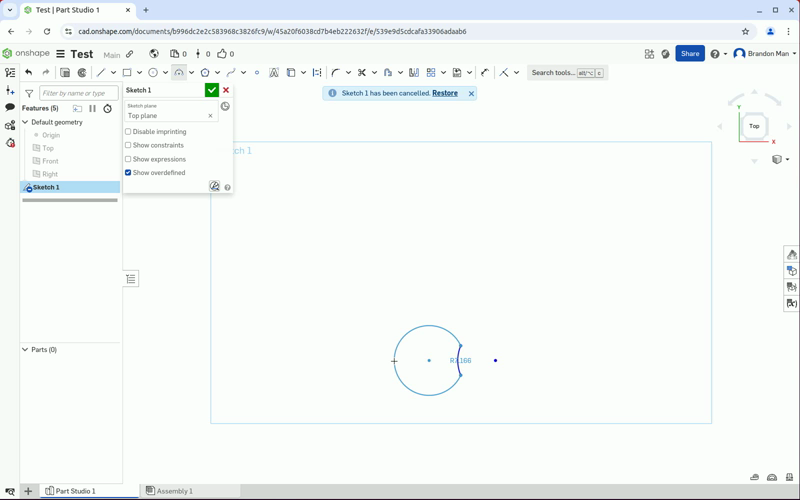
key_up(shift)
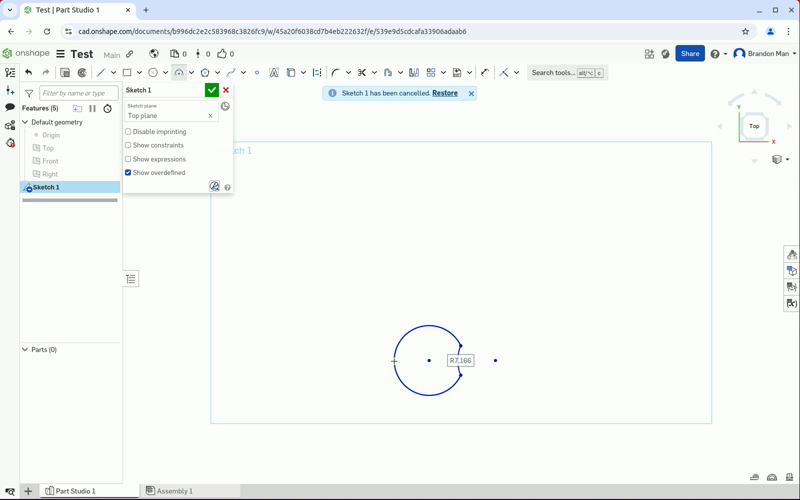
key(esc)
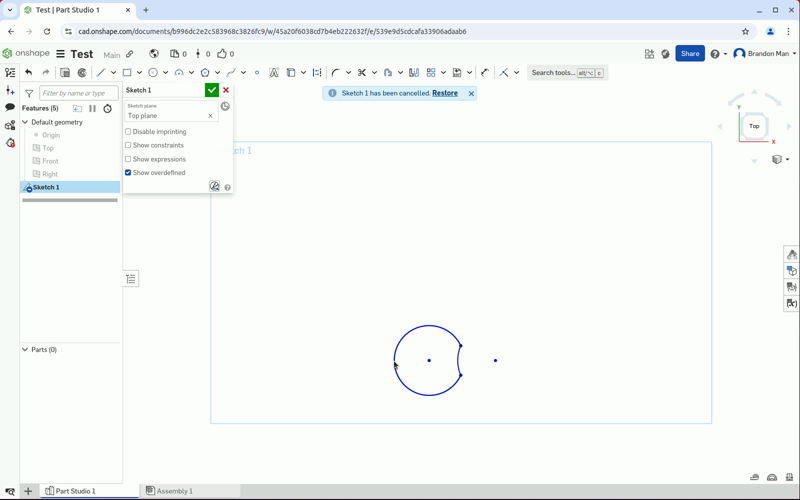
mouse_move(420, 365)
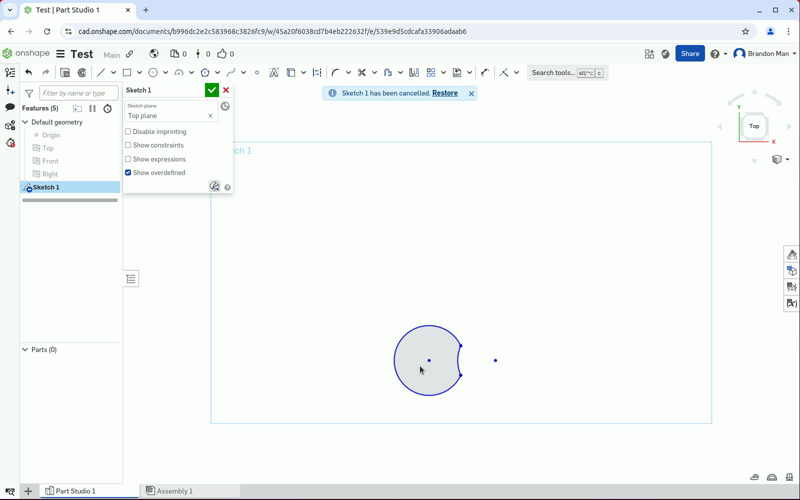
click(420, 365)
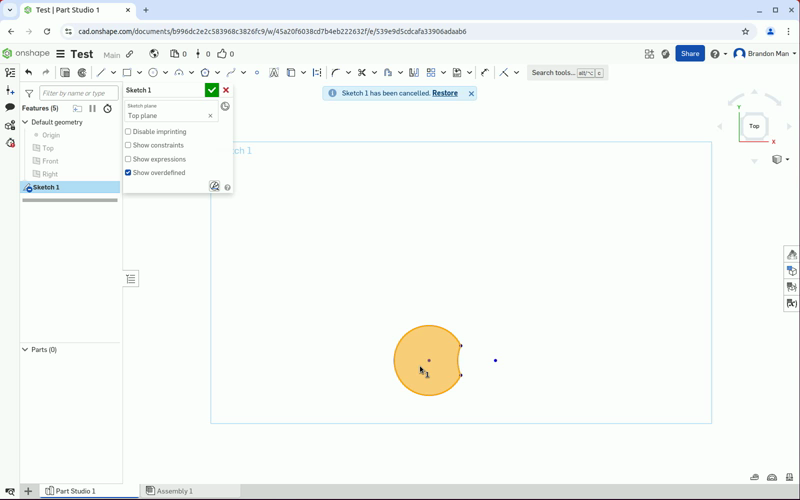
mouse_move(73, 352)
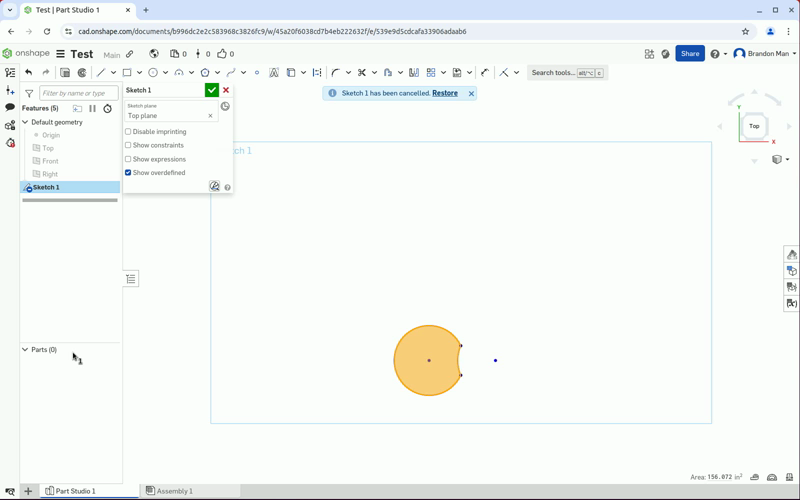
key(shift+y)
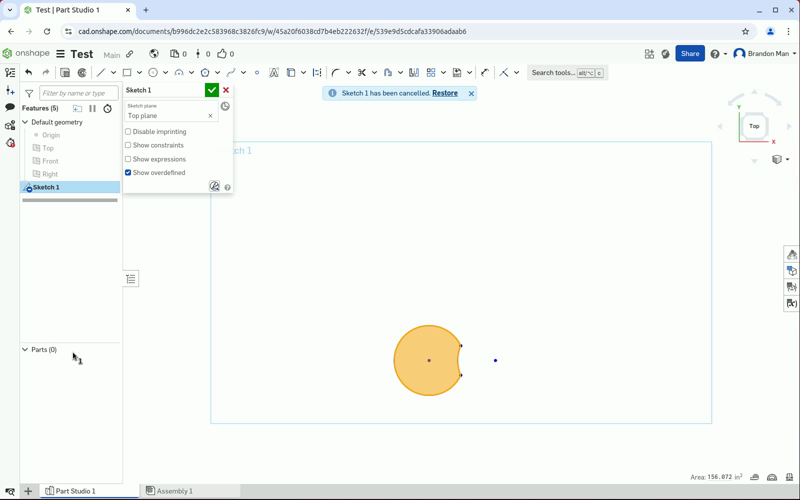
key(shift+e)
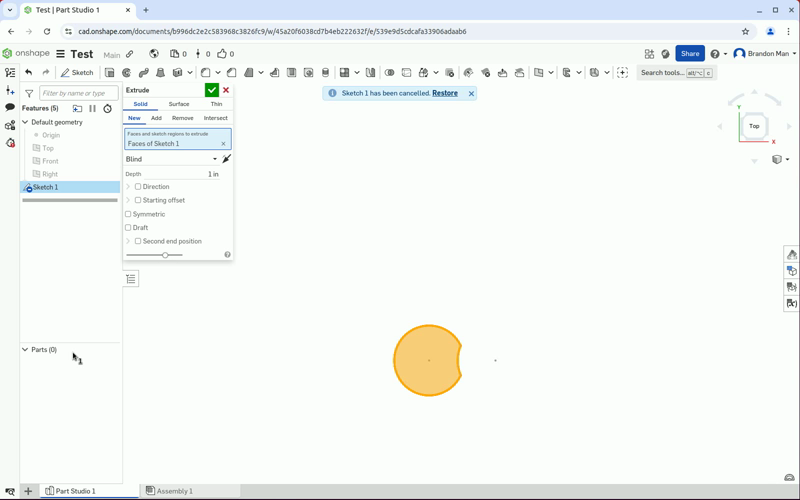
mouse_move(143, 106)
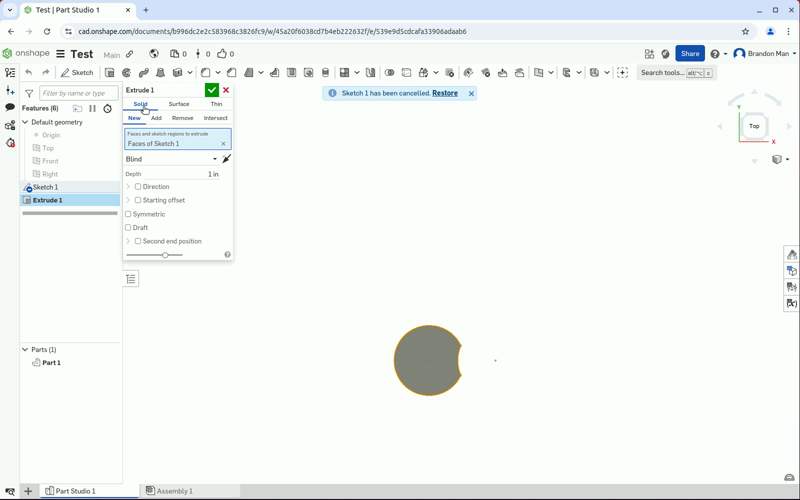
click(143, 106)
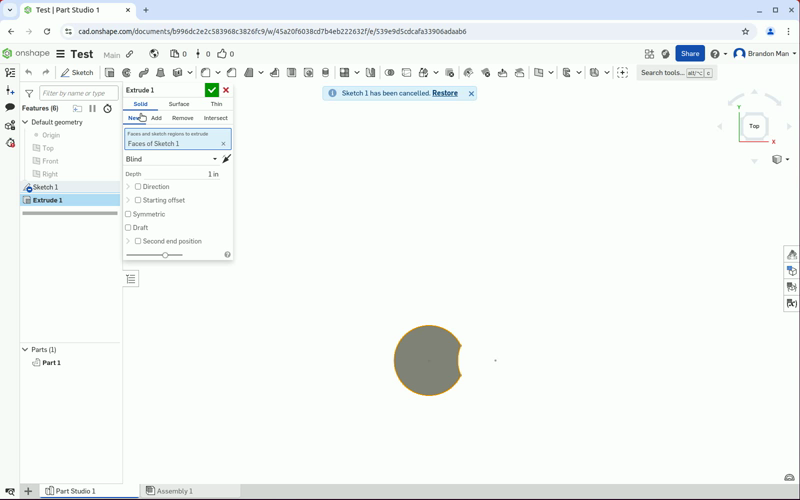
mouse_move(137, 120)
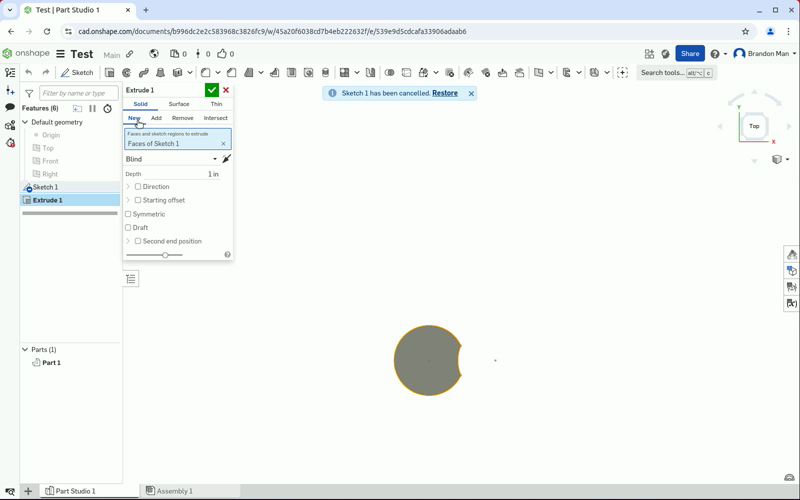
click(137, 120)
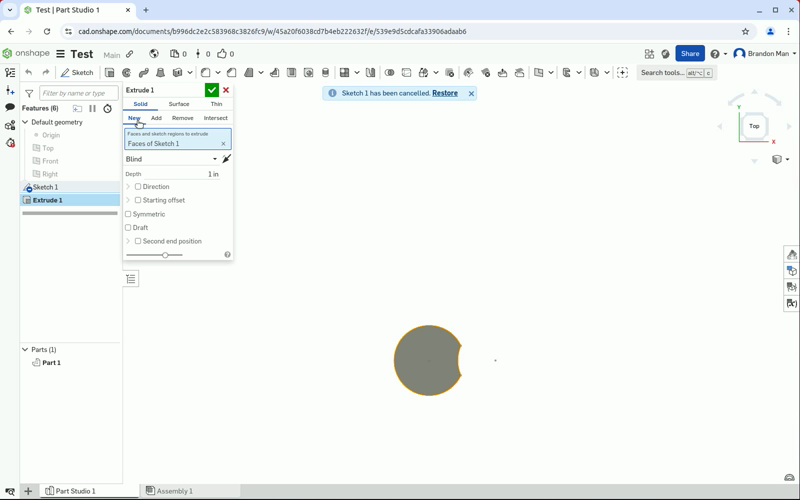
key(tab, 4)
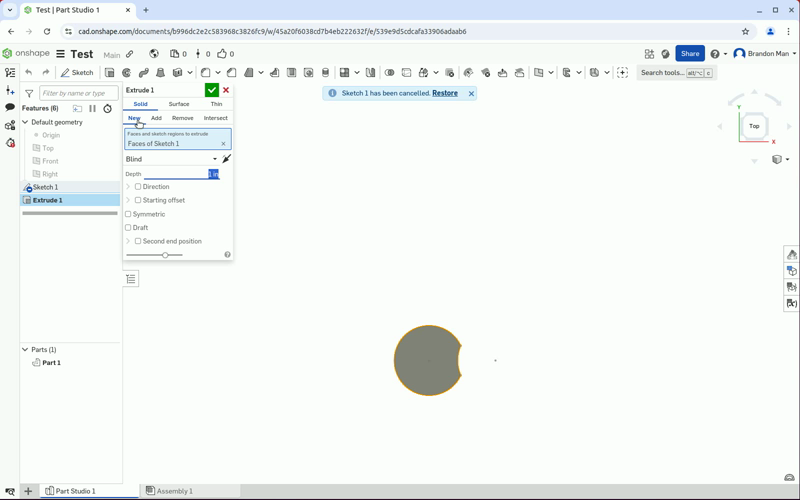
text(0.722)
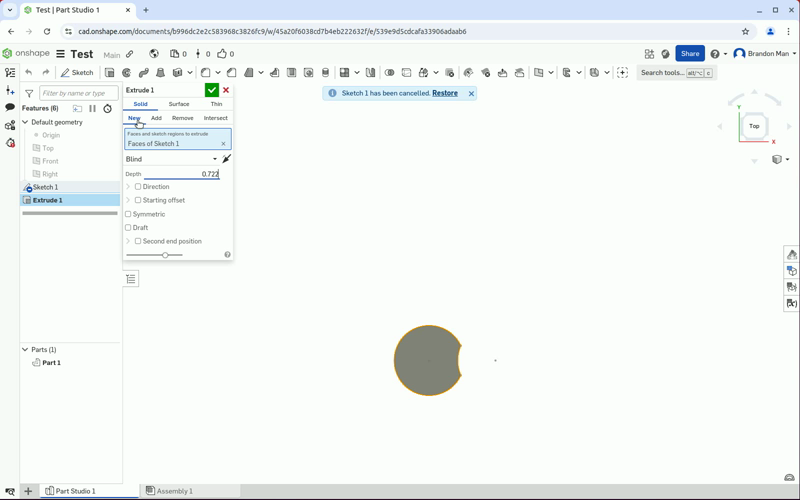
key(enter)
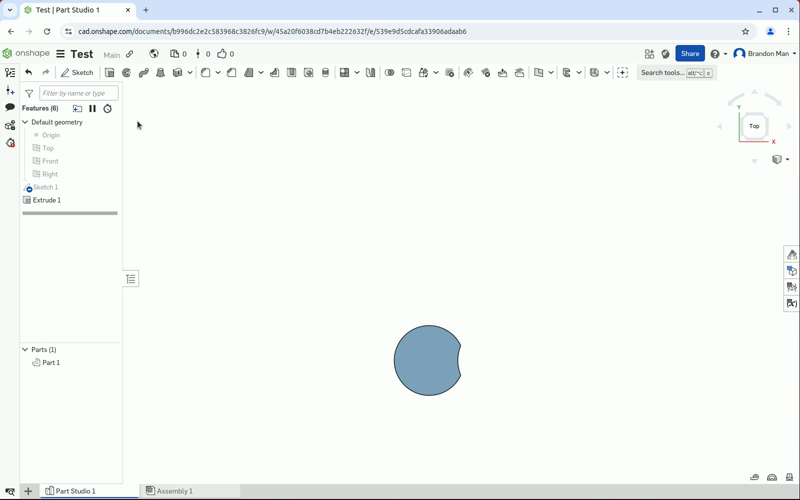
key(shift+h)
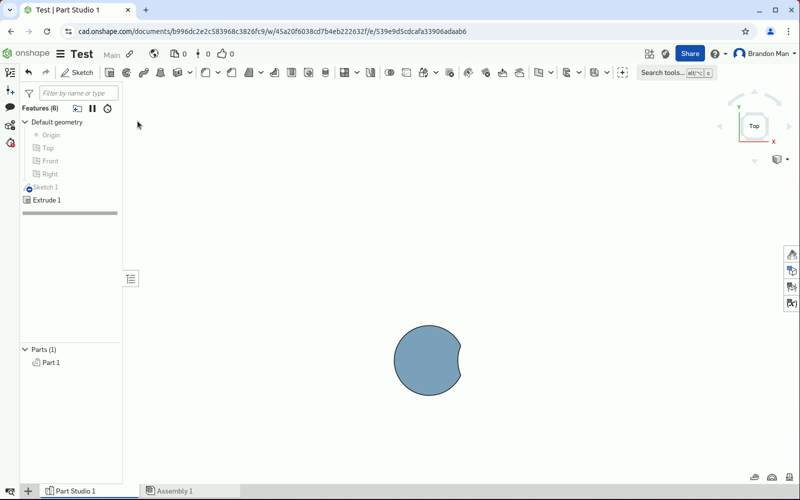
key(shift+h)
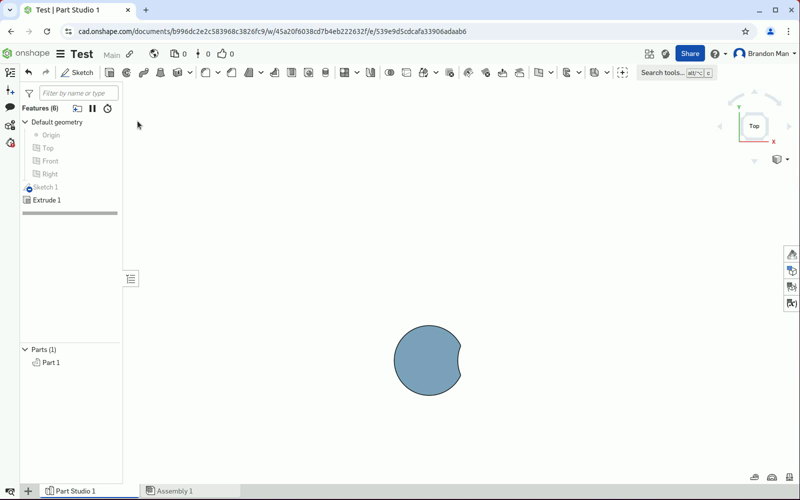
mouse_move(73, 189)
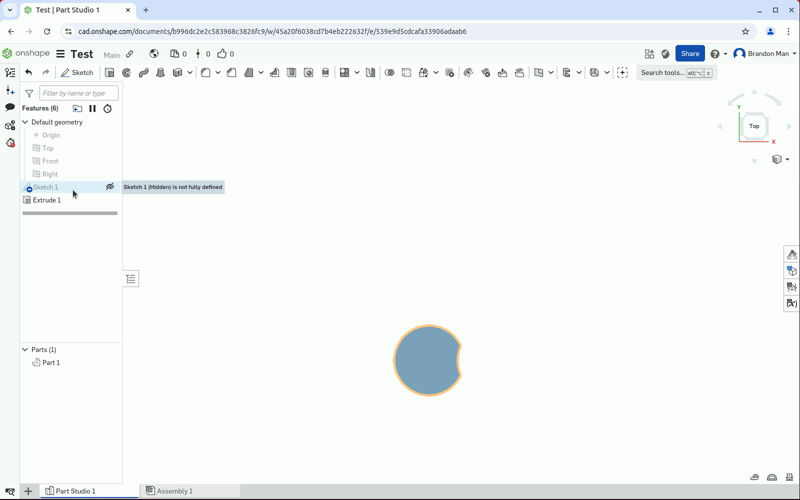
click(73, 189)
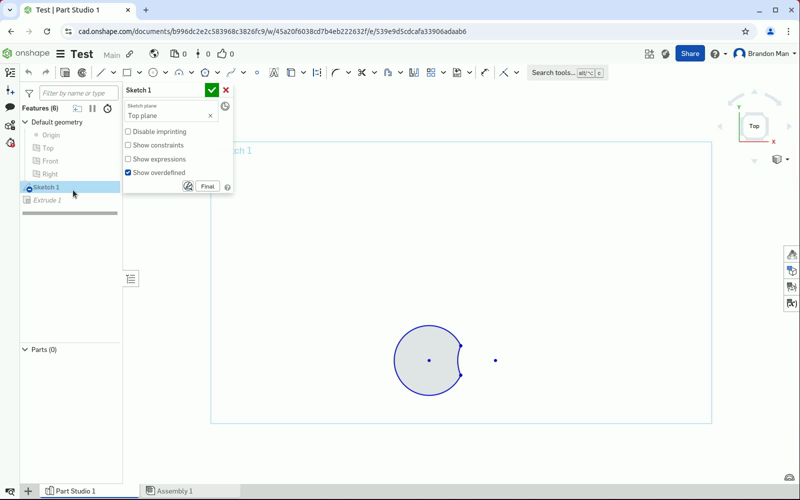
mouse_move(229, 92)
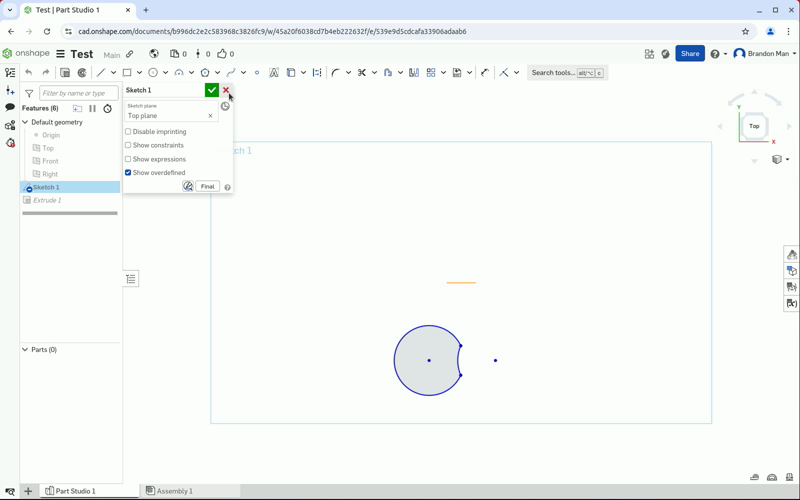
click(229, 92)
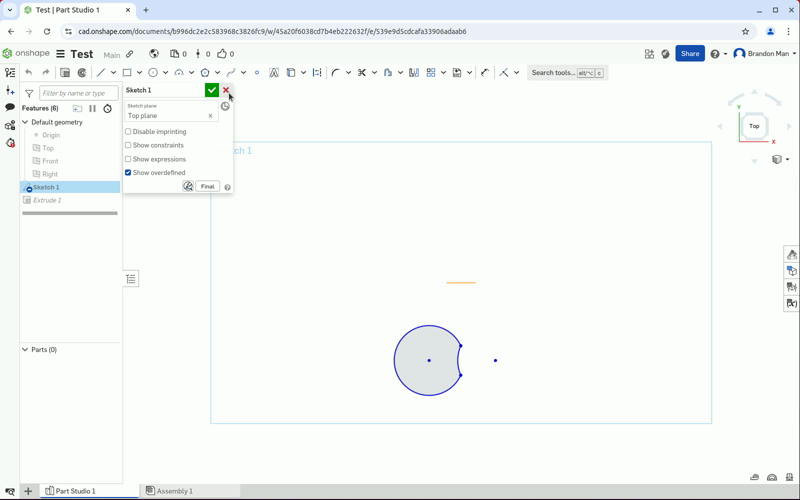
key(shift+s)
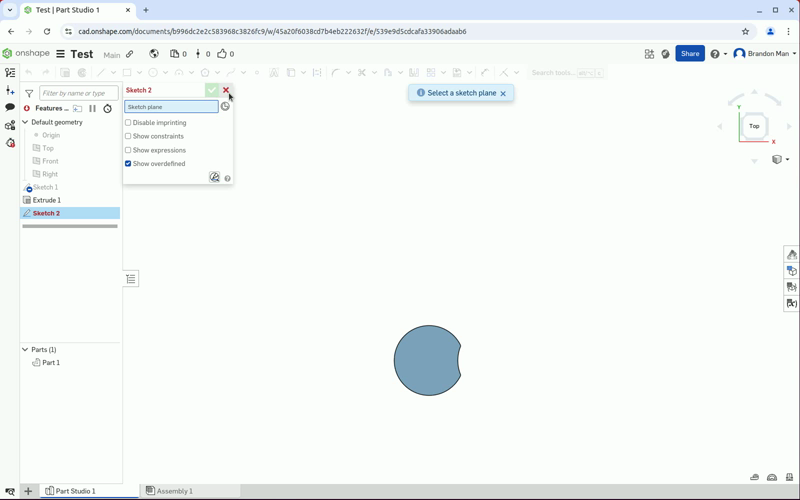
mouse_move(73, 150)
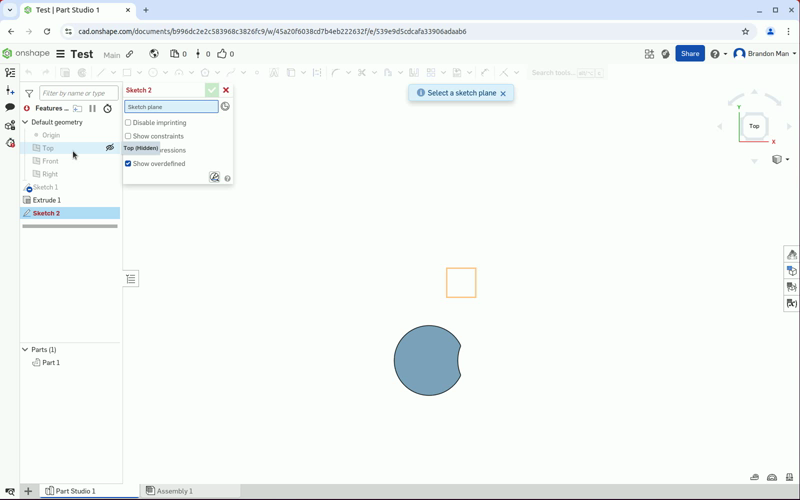
click(73, 150)
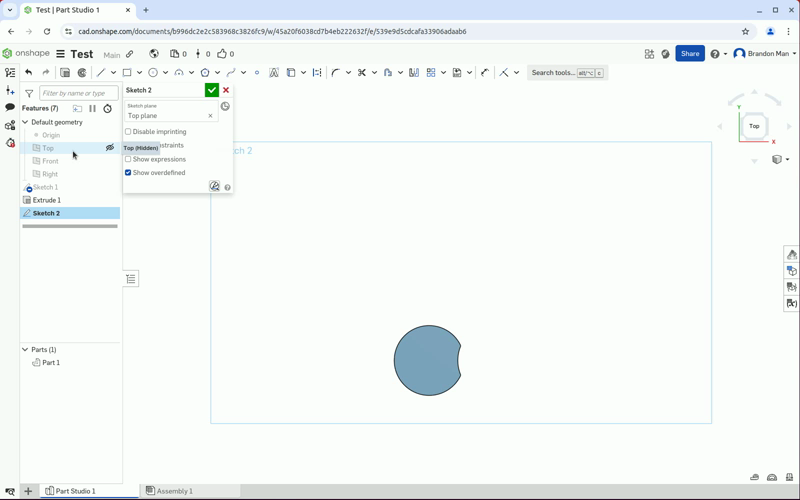
mouse_move(73, 352)
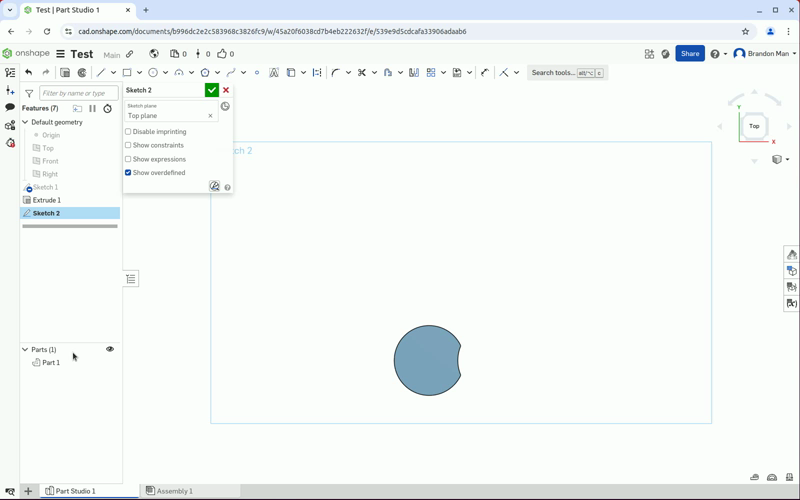
key(y)
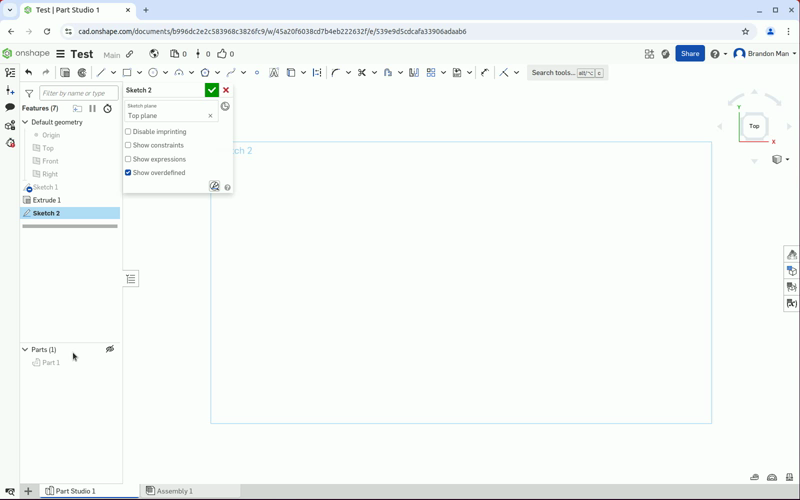
key(a)
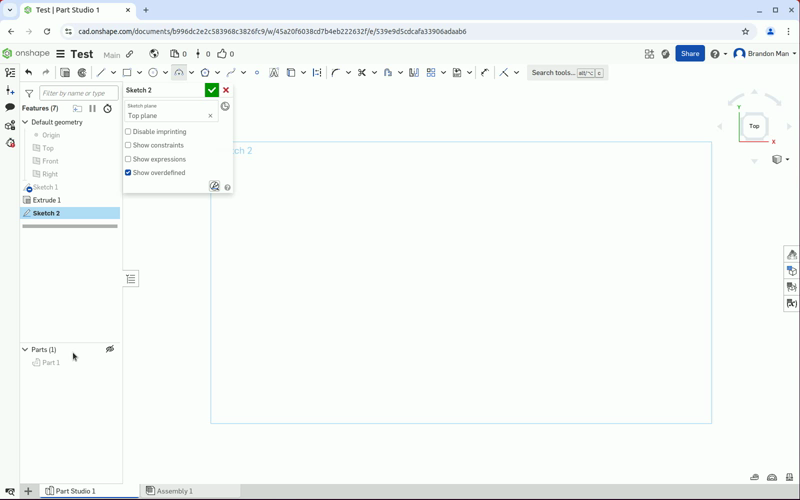
key_down(shift)
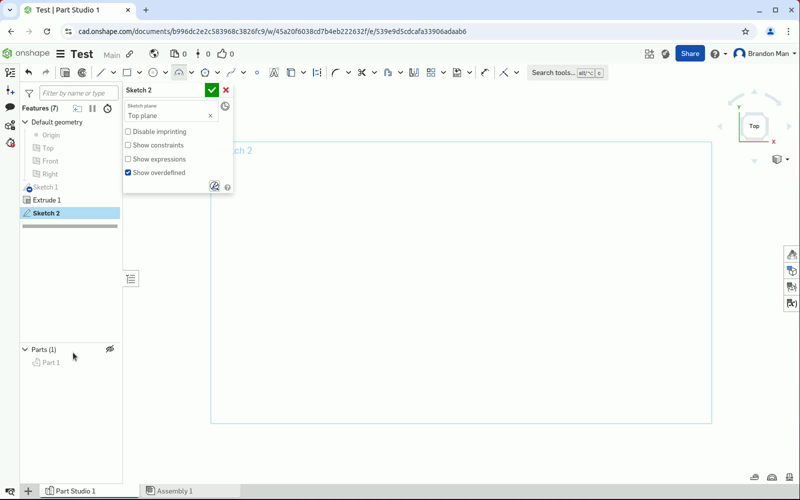
mouse_move(460, 375)
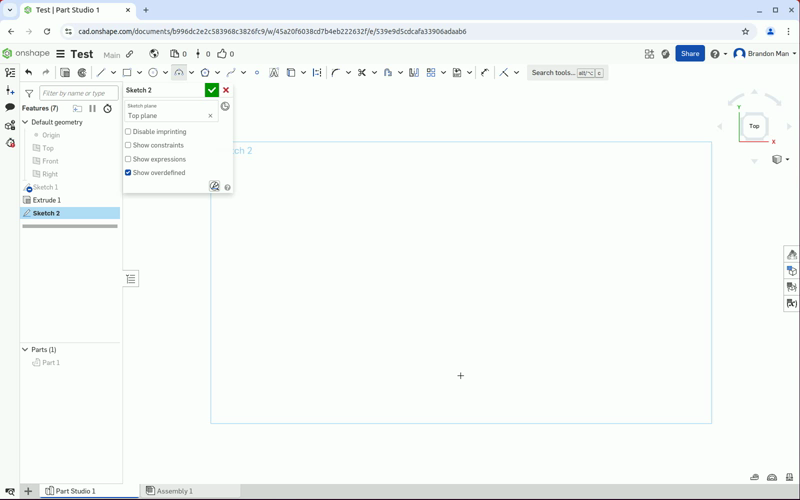
click(460, 375)
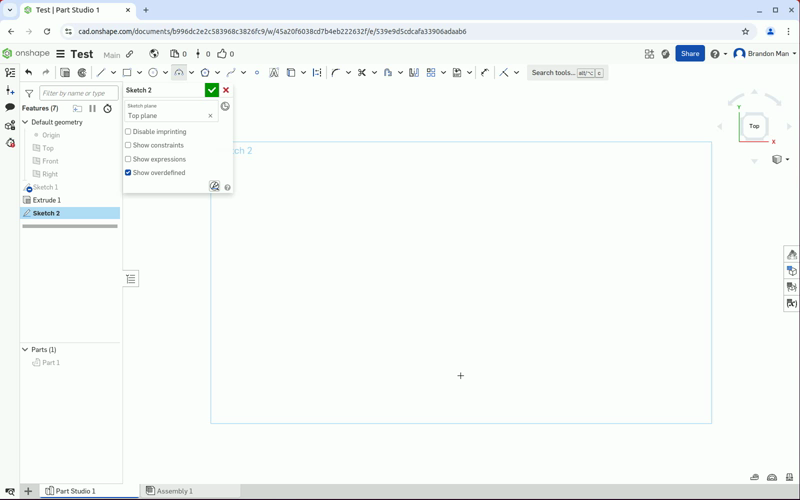
key_up(shift)
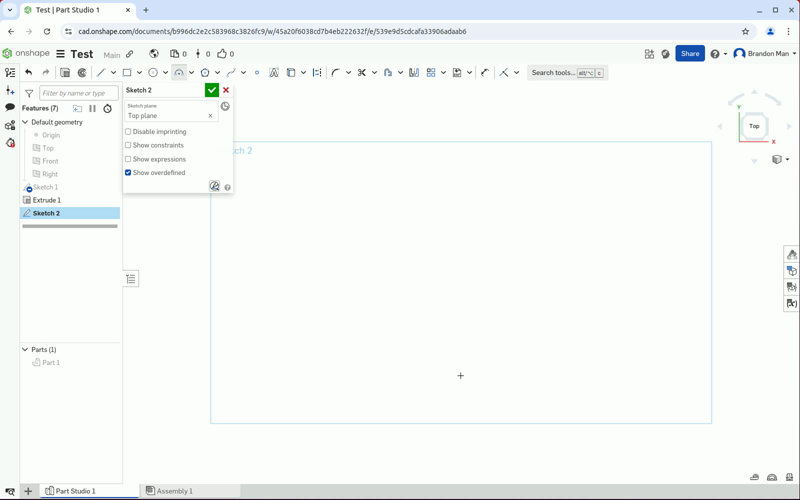
key_down(shift)
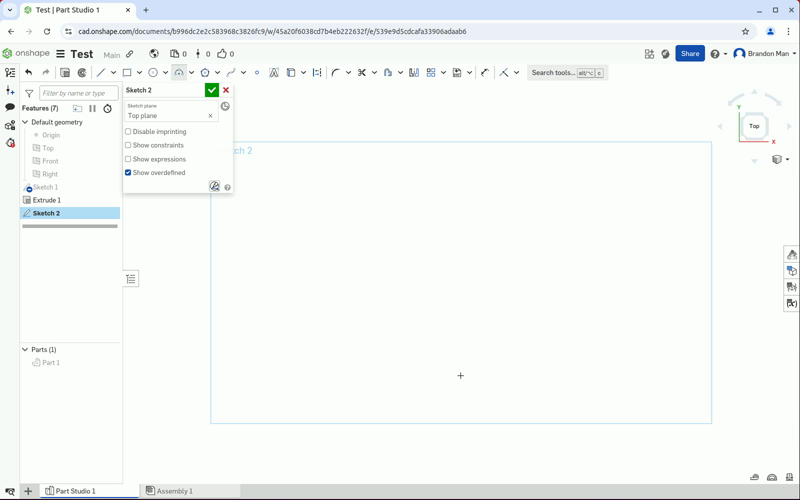
mouse_move(460, 345)
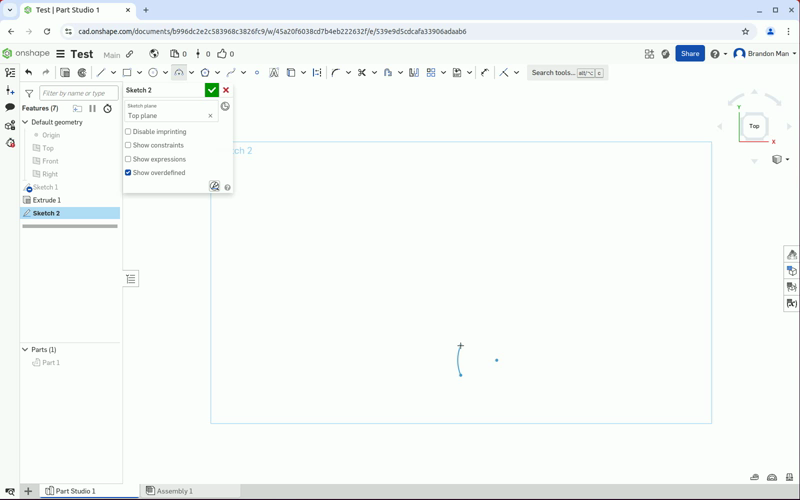
click(460, 345)
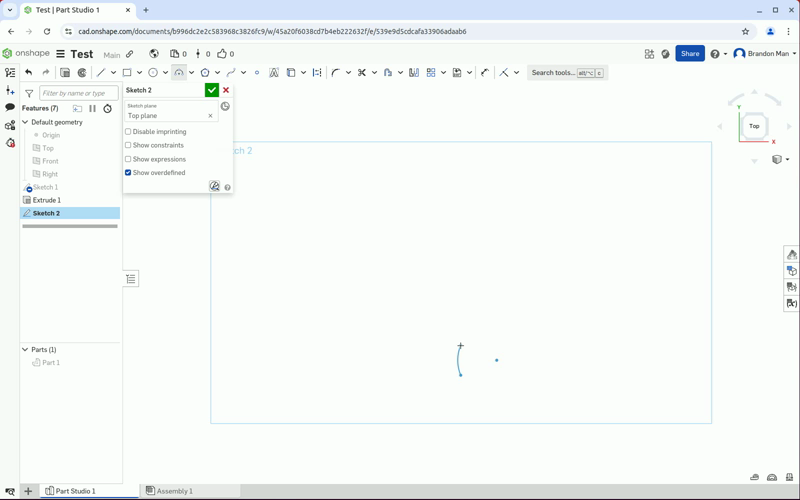
mouse_move(464, 360)
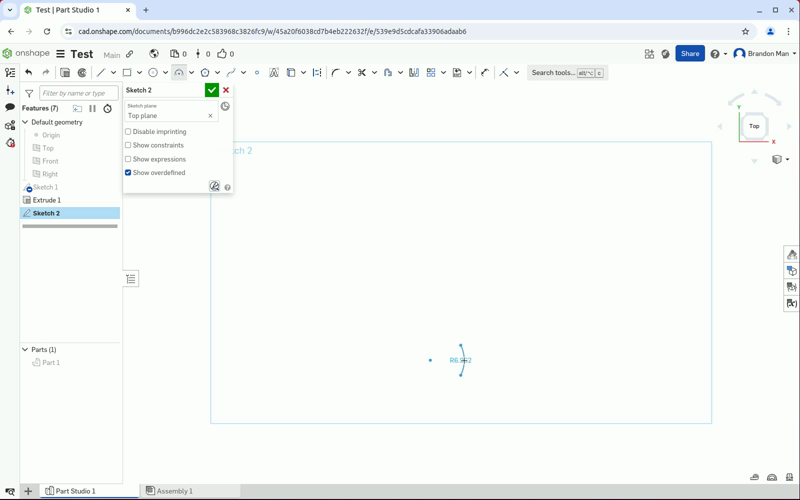
click(464, 360)
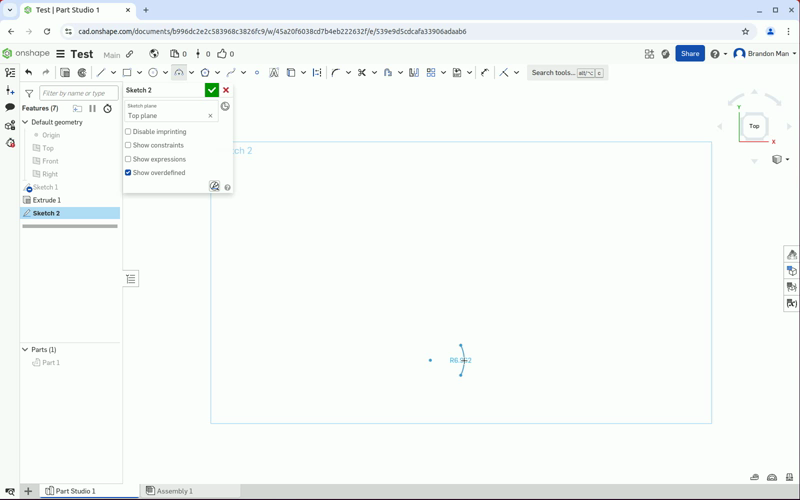
key_up(shift)
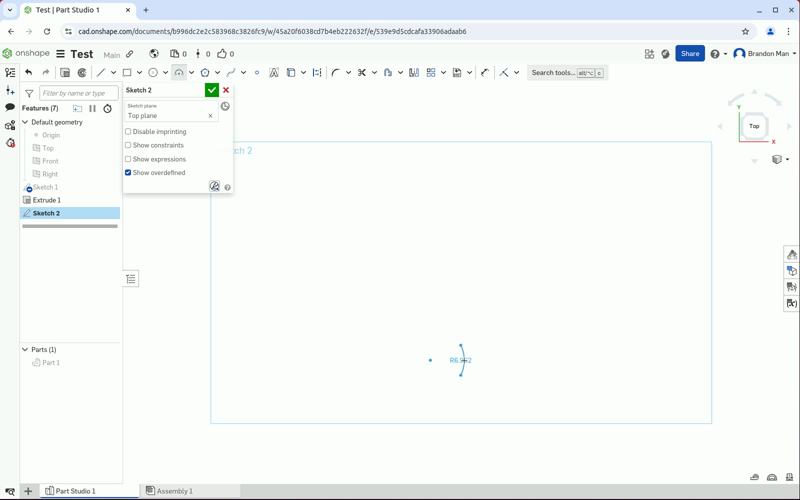
mouse_move(460, 345)
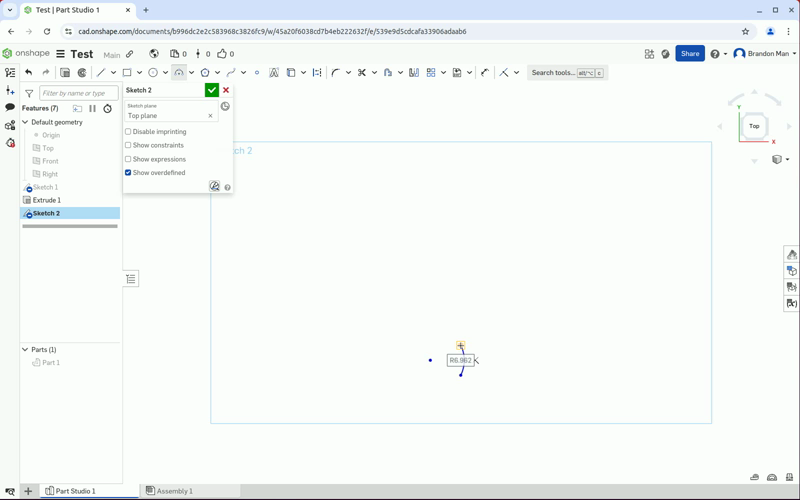
click(460, 345)
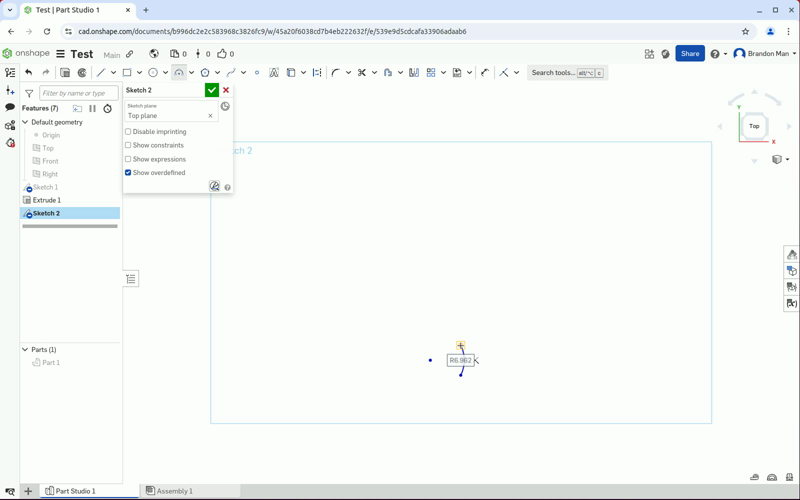
mouse_move(460, 375)
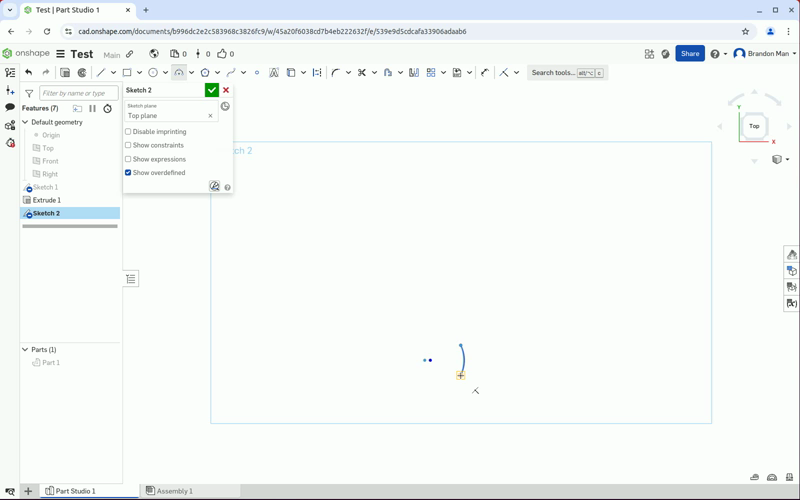
click(460, 375)
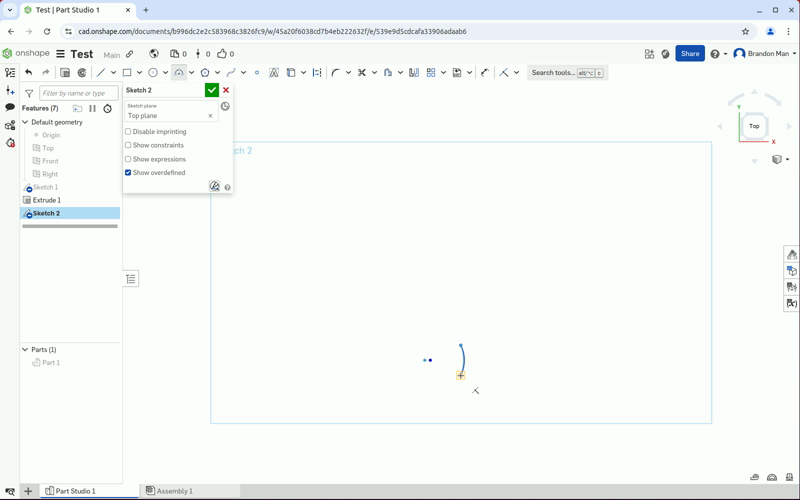
key_down(shift)
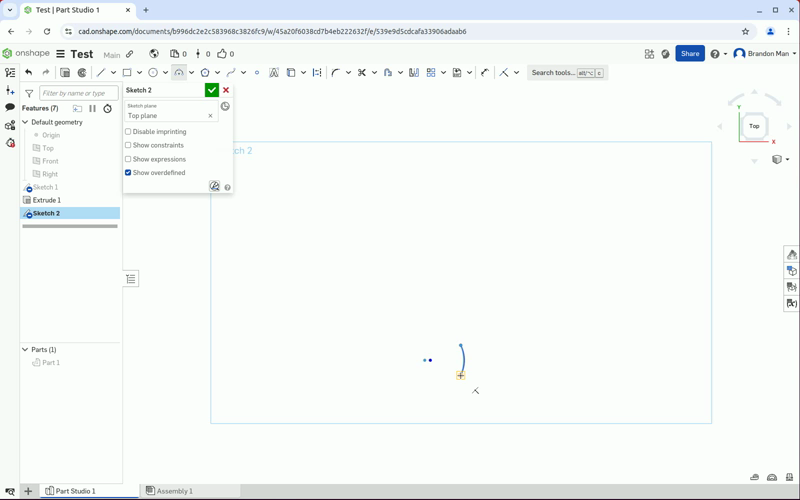
mouse_move(457, 360)
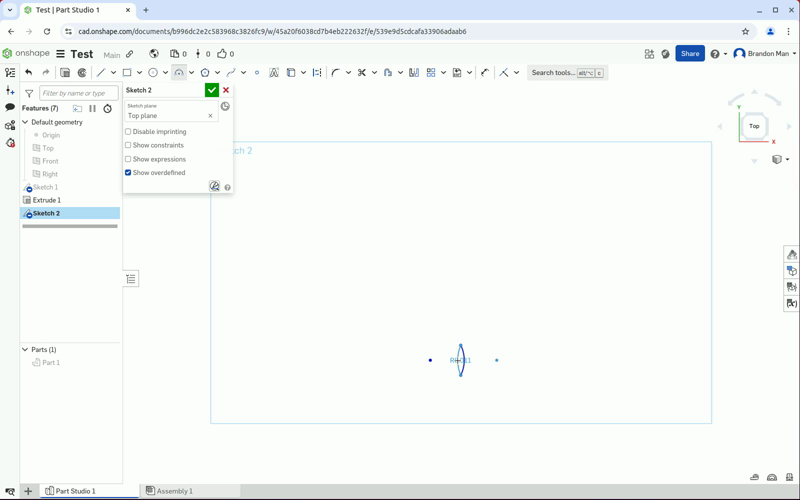
click(457, 360)
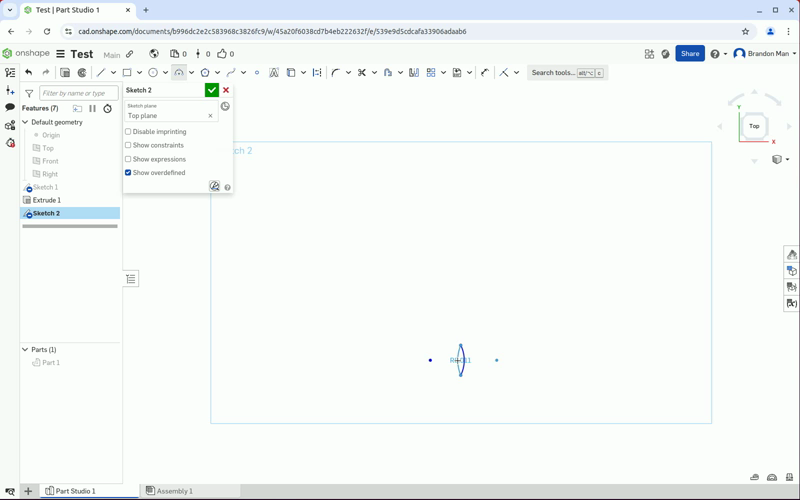
key_up(shift)
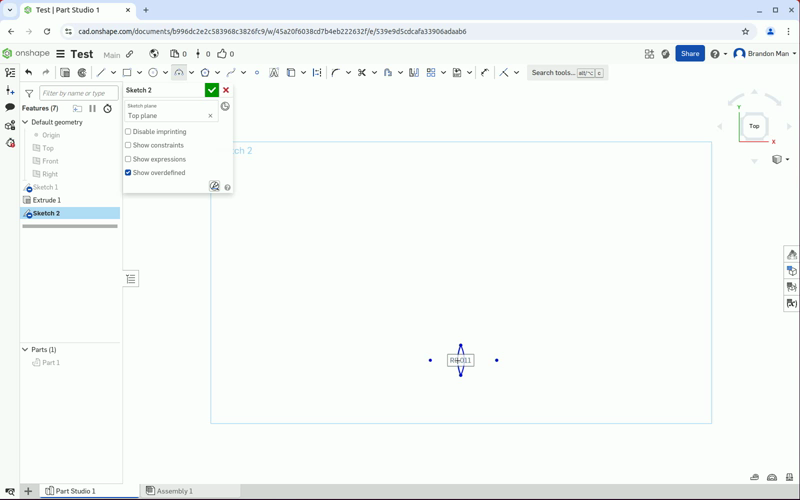
key(esc)
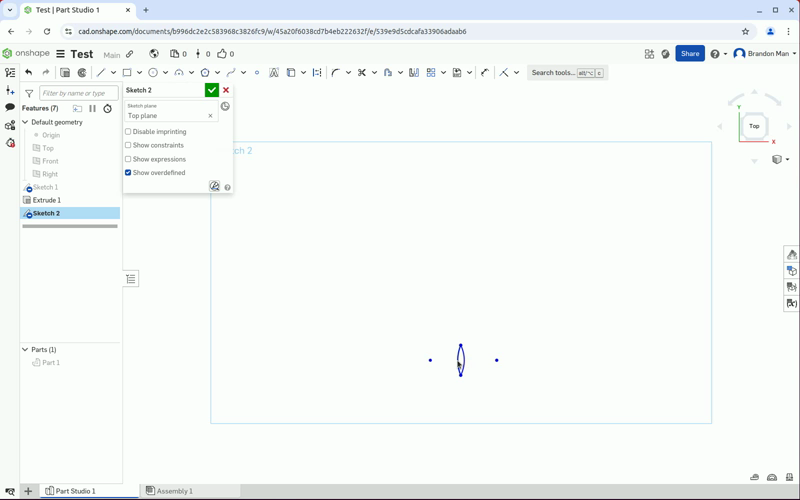
mouse_move(463, 358)
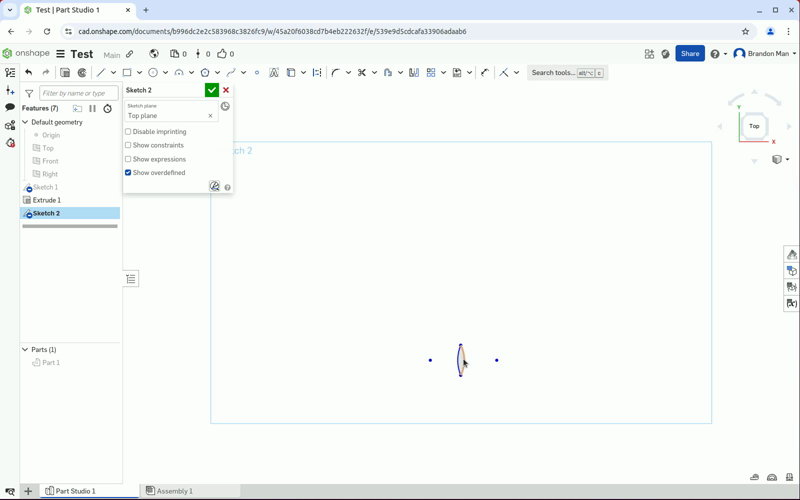
scroll(6)
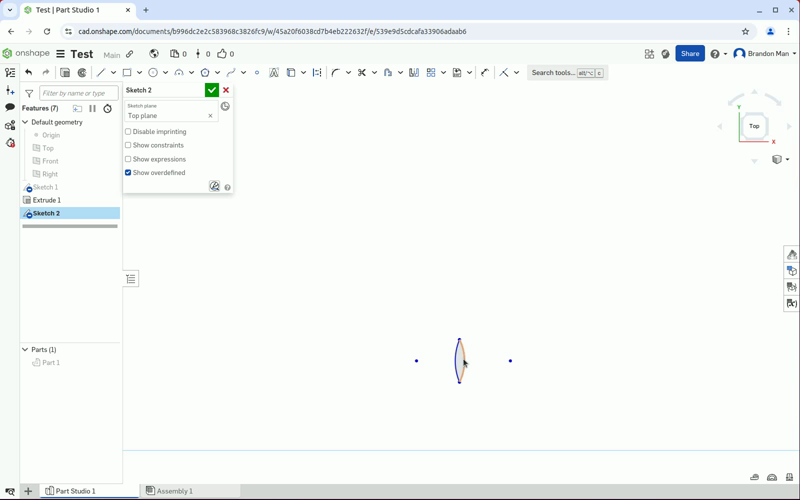
scroll(6)
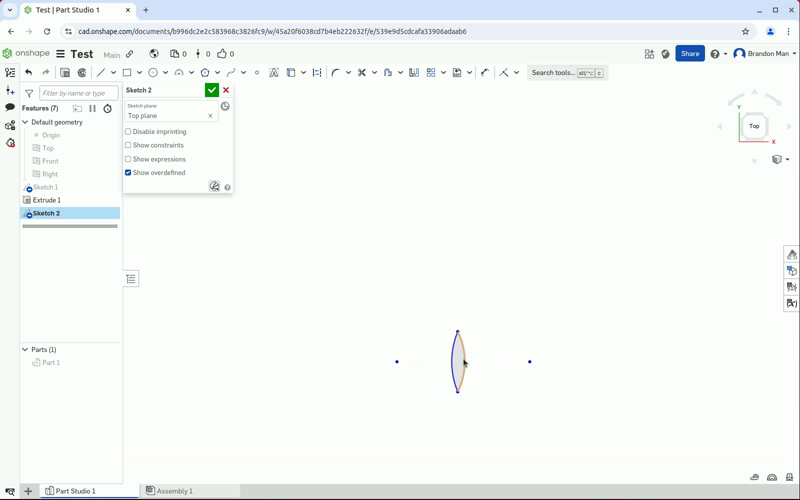
scroll(6)
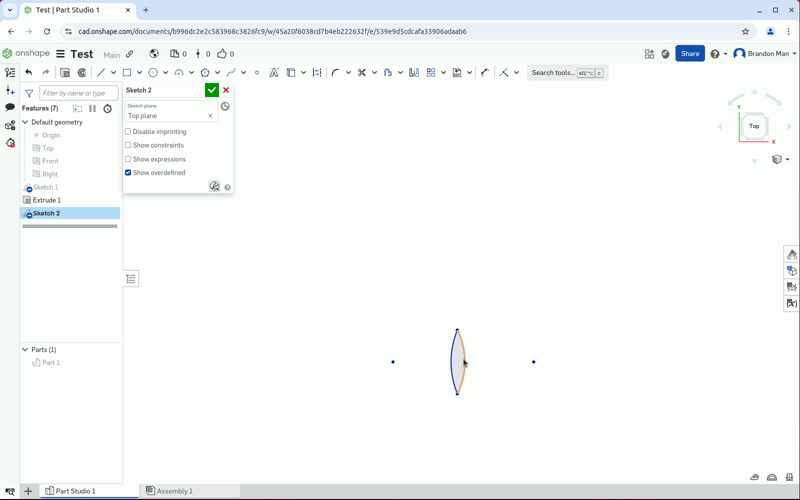
scroll(6)
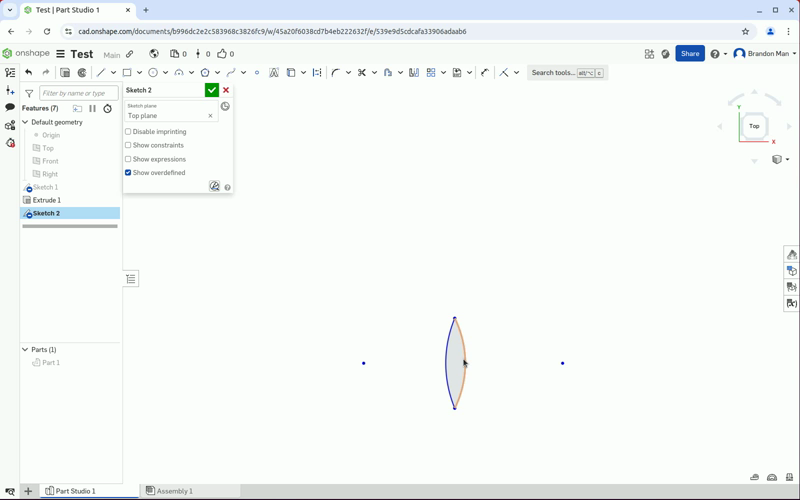
scroll(6)
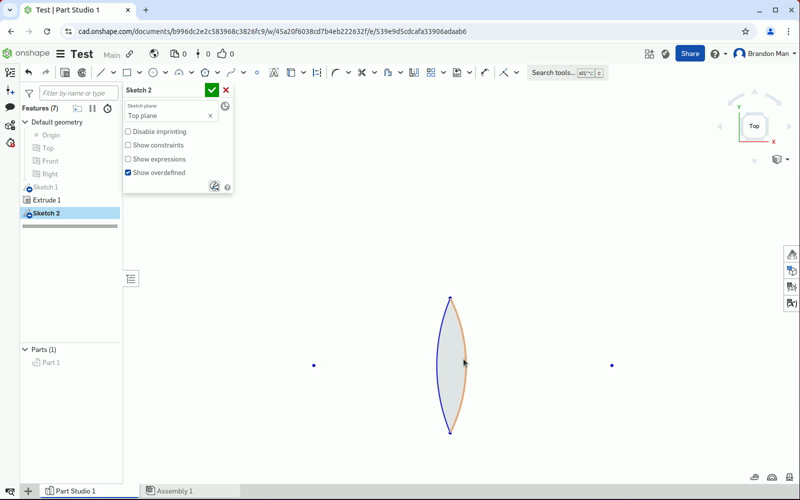
scroll(6)
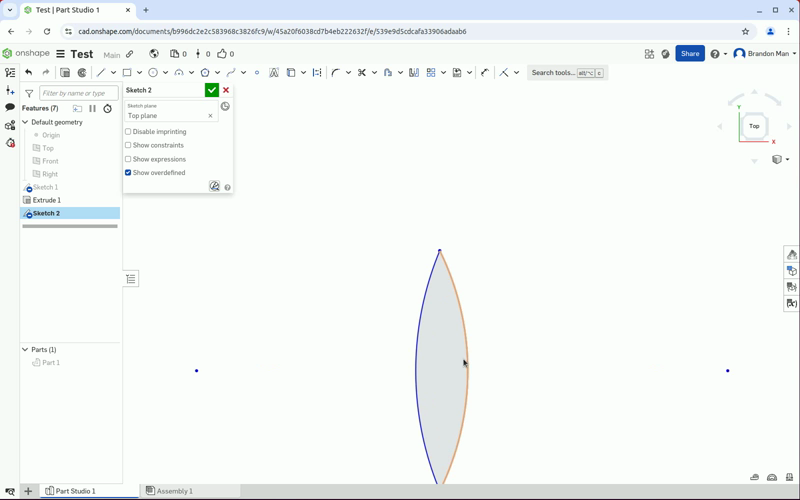
scroll(6)
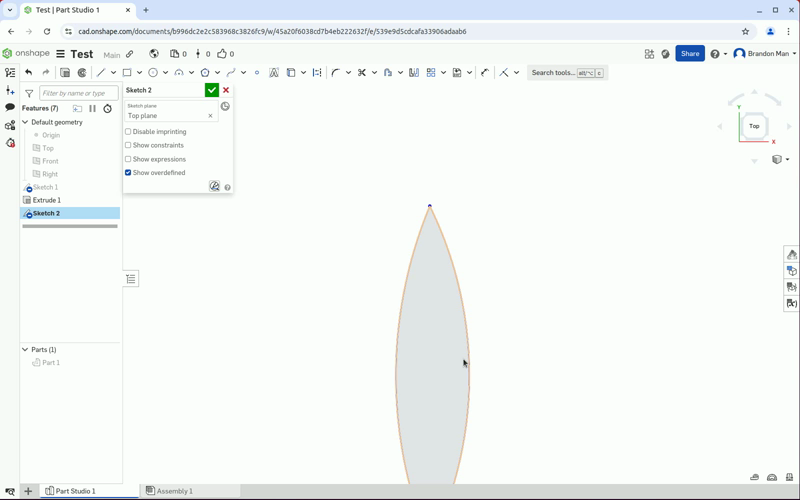
click(463, 358)
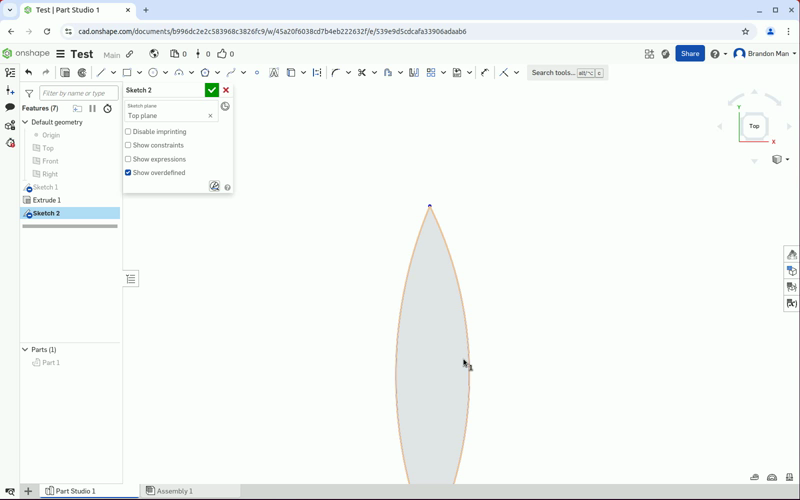
scroll(-6)
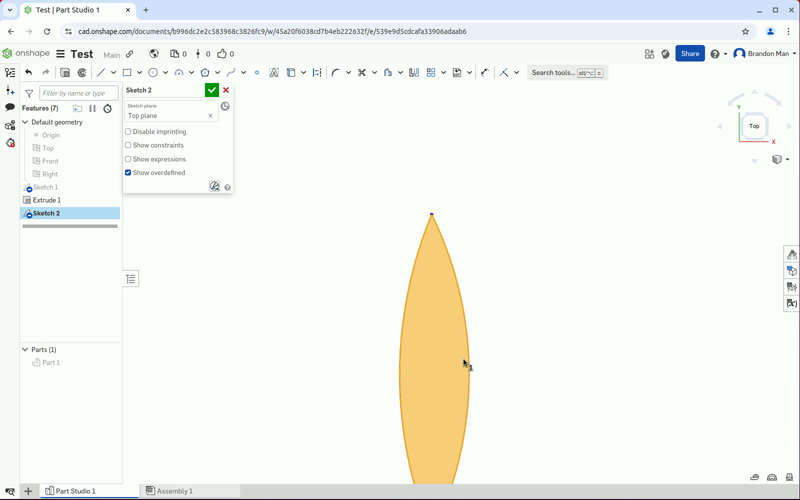
scroll(-6)
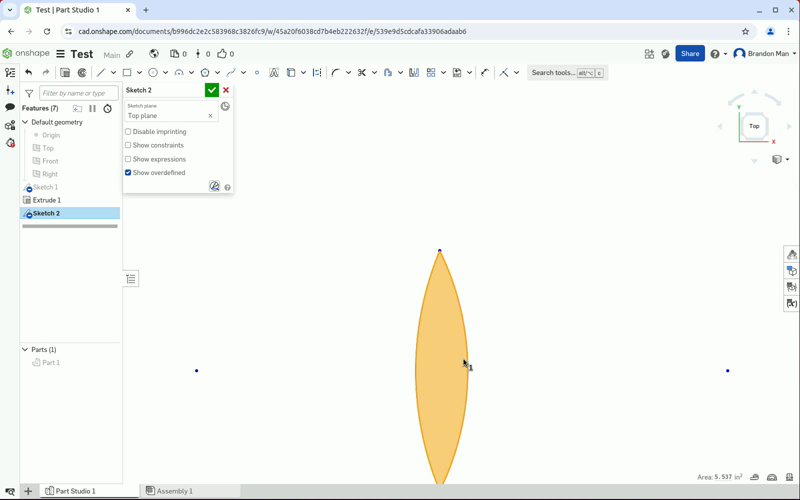
scroll(-6)
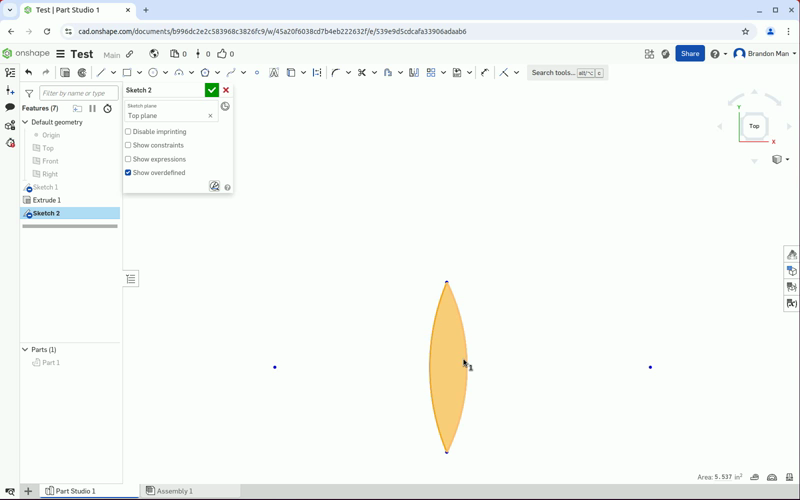
scroll(-6)
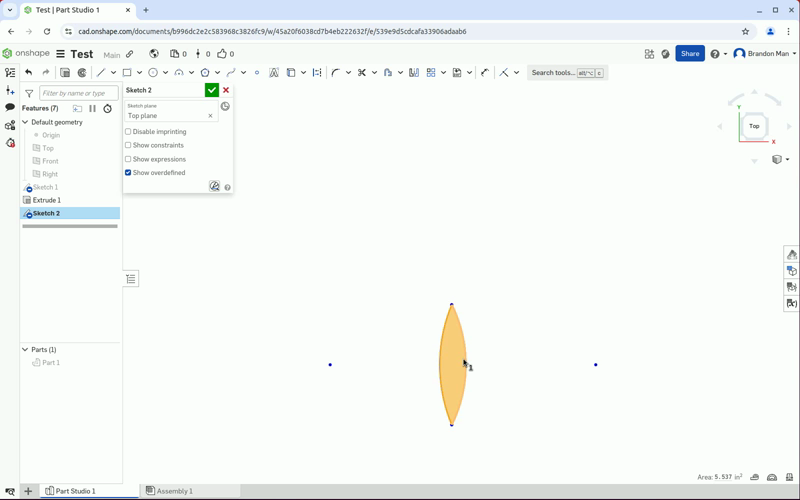
scroll(-6)
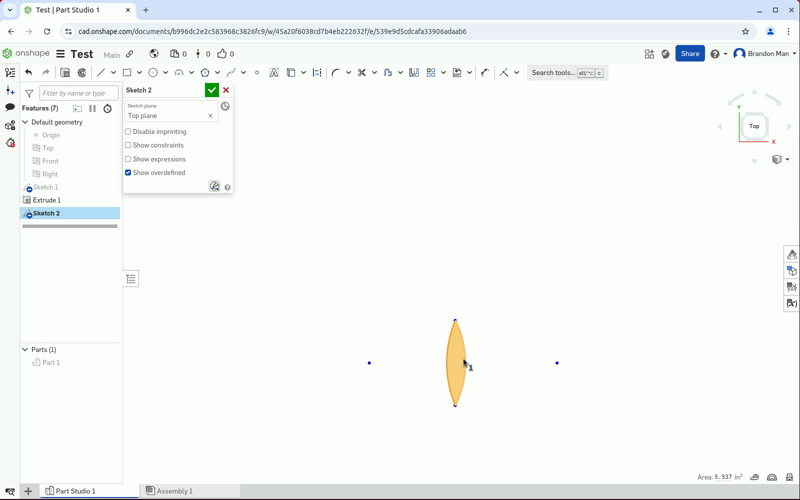
scroll(-6)
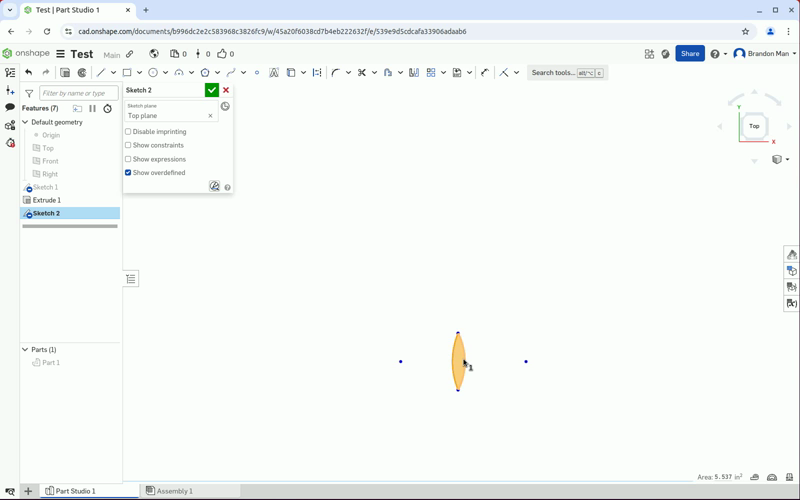
scroll(-6)
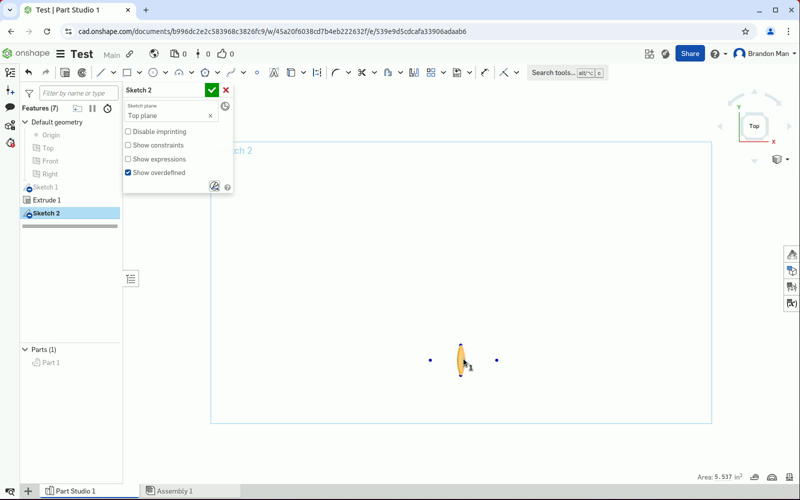
mouse_move(73, 352)
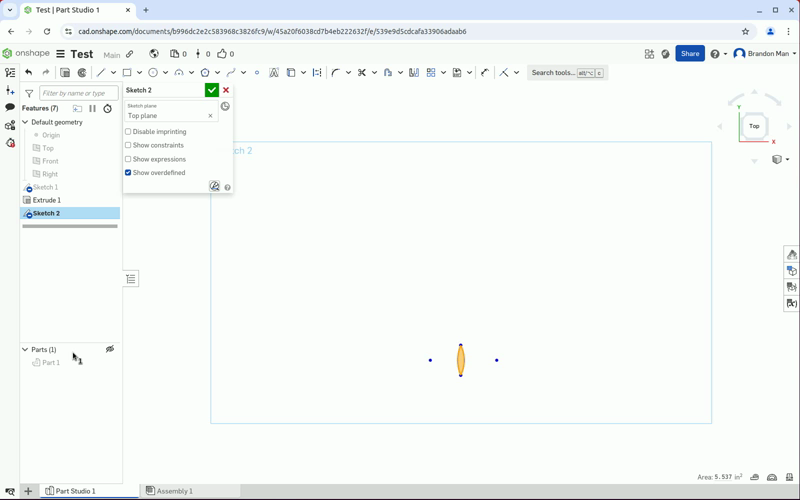
key(shift+y)
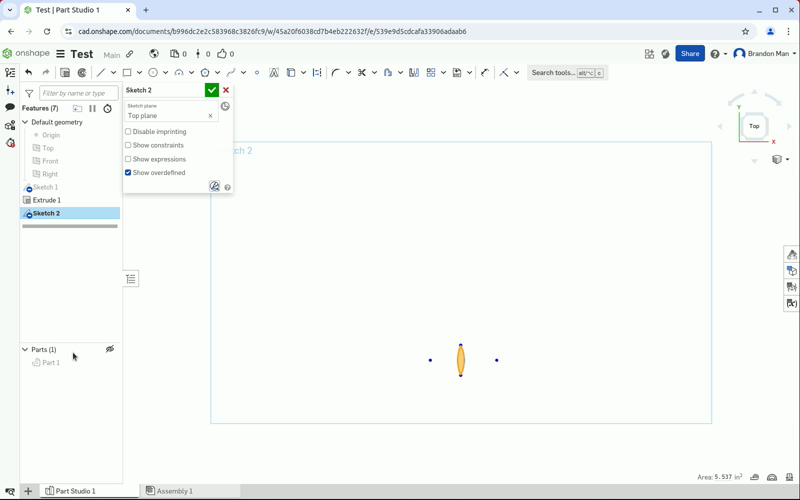
key(shift+e)
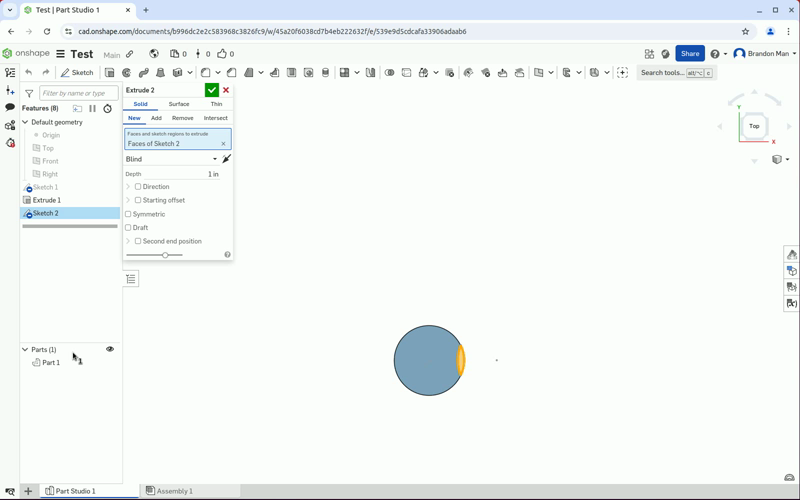
mouse_move(143, 106)
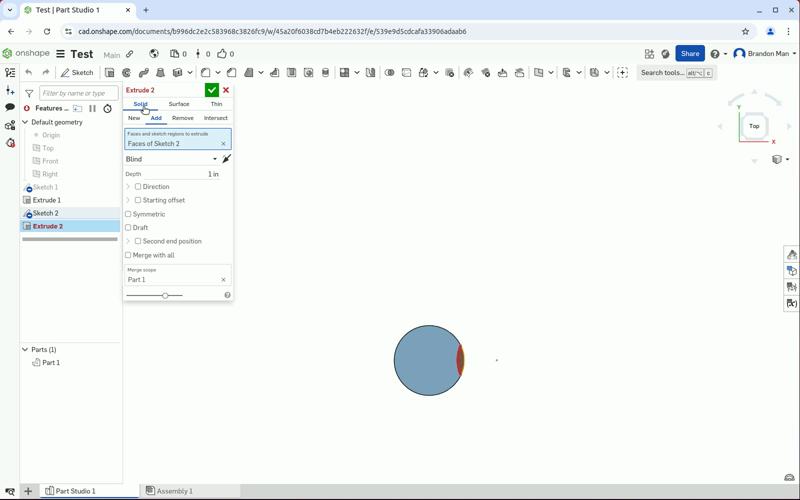
click(143, 106)
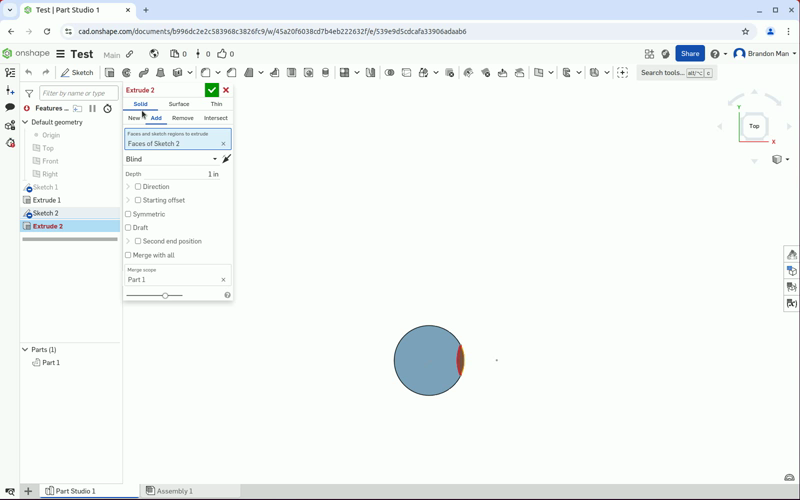
mouse_move(137, 120)
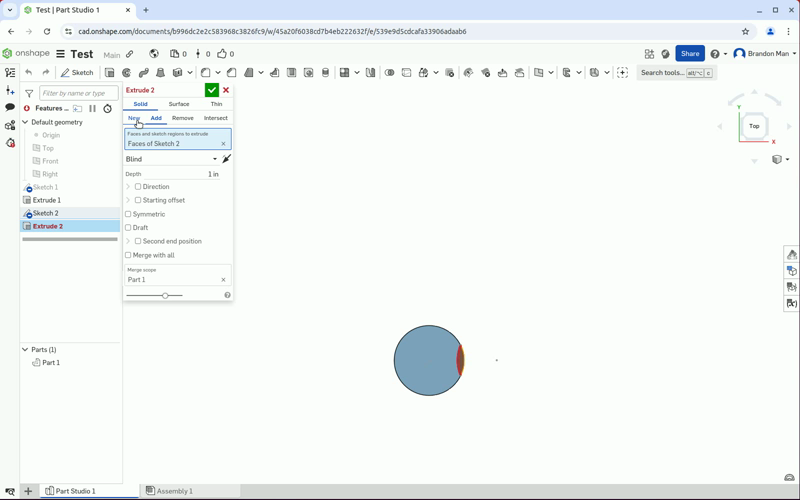
click(137, 120)
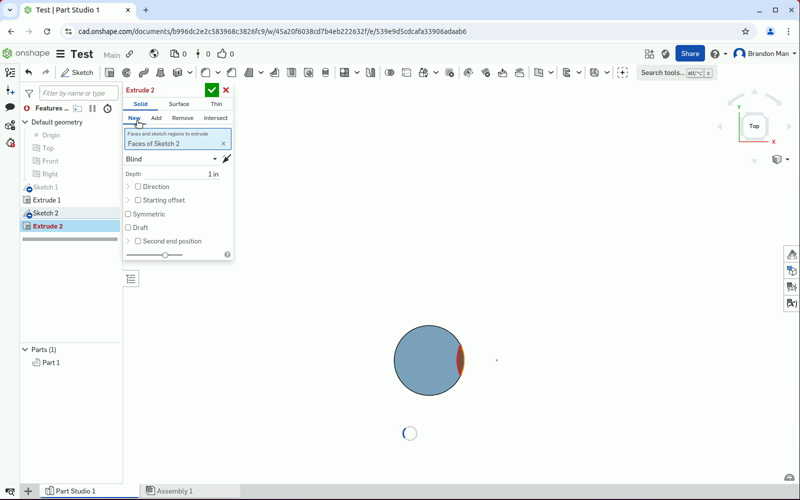
key(tab, 4)
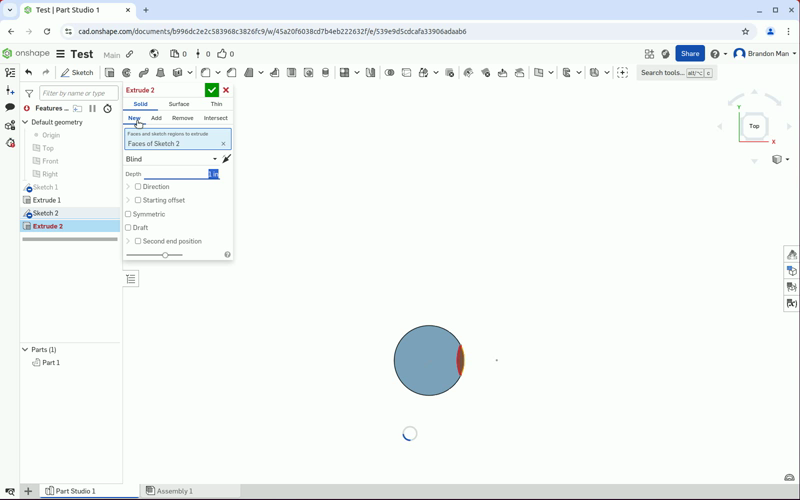
text(0.722)
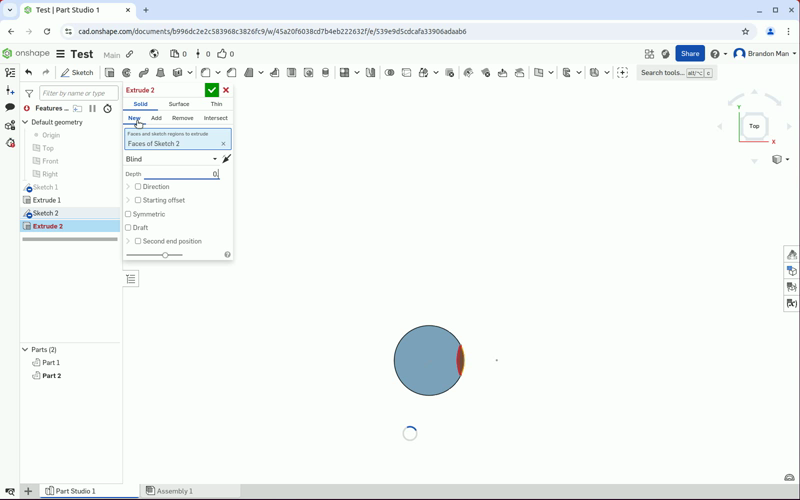
key(enter)
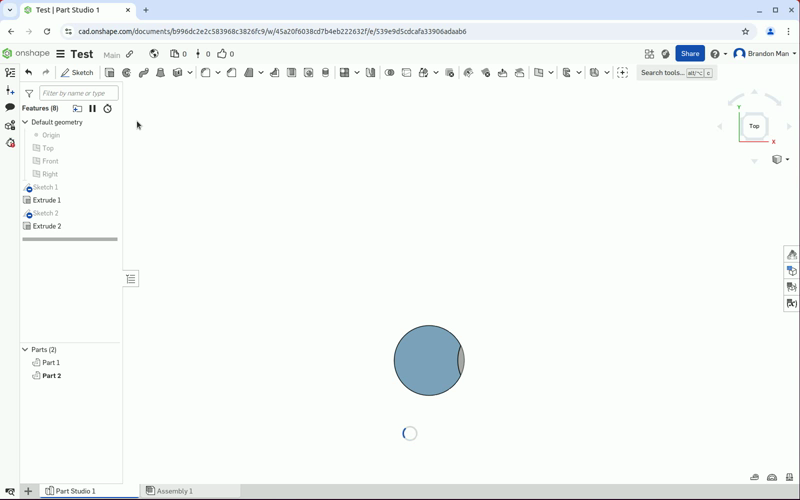
key(shift+h)
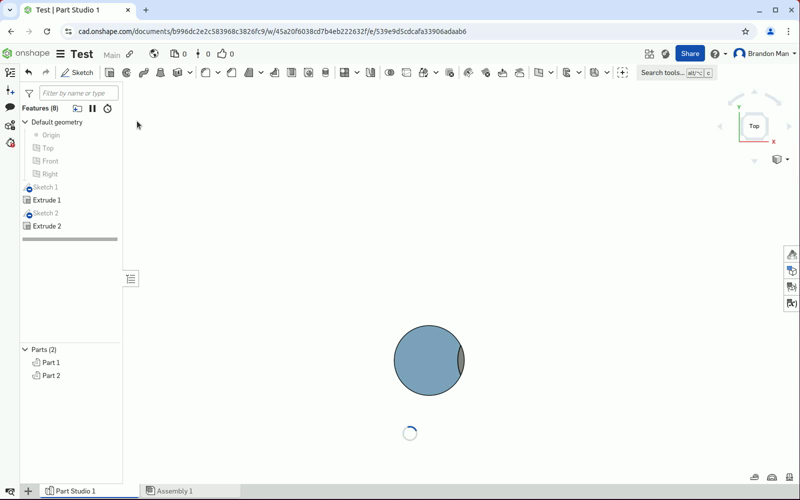
key(shift+h)
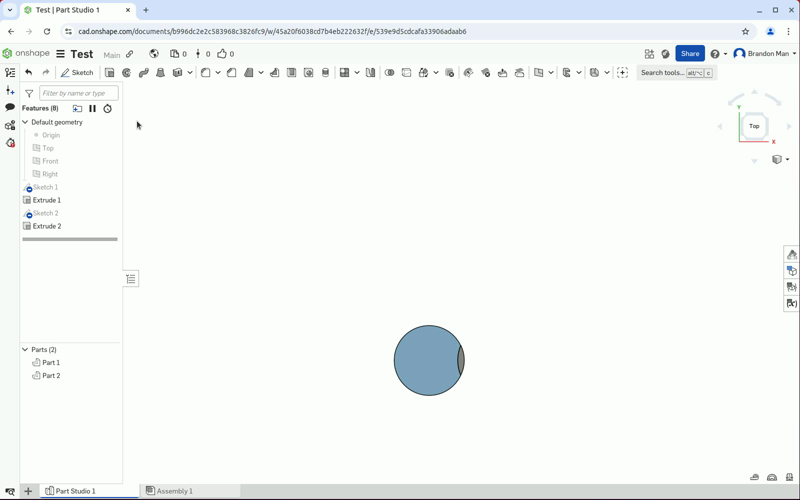
mouse_move(73, 189)
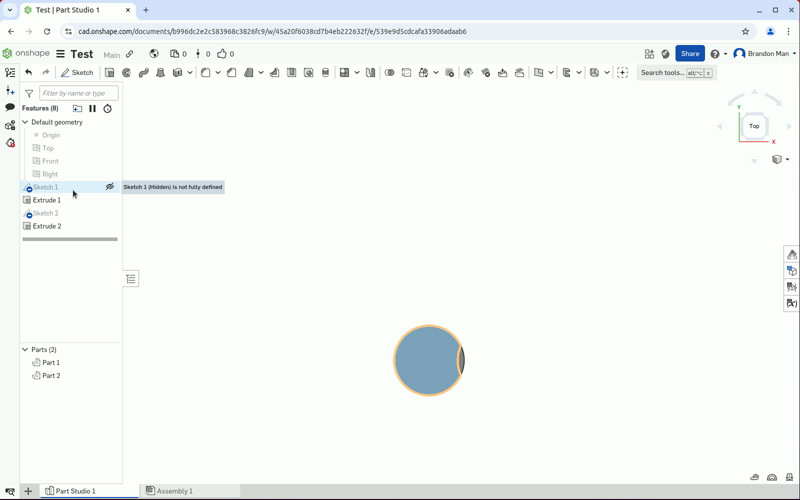
click(73, 189)
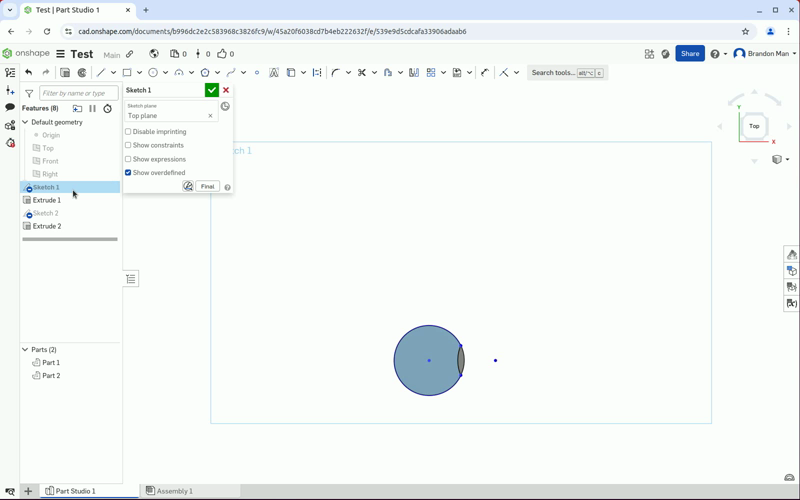
mouse_move(229, 92)
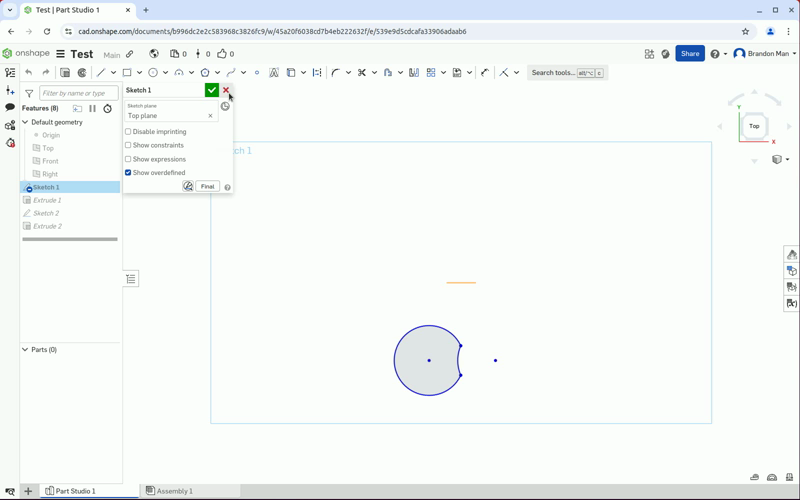
click(229, 92)
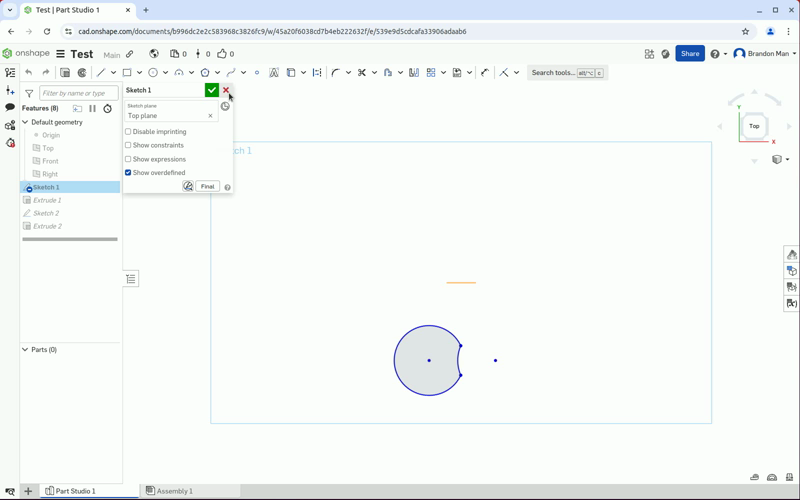
key(shift+s)
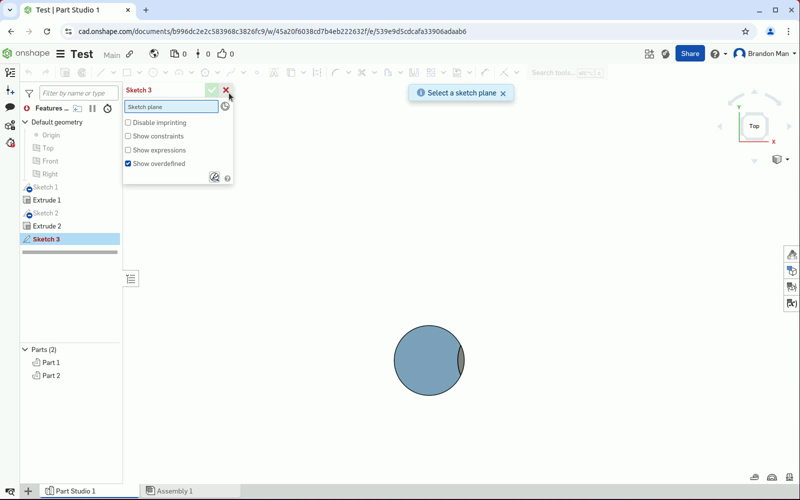
mouse_move(73, 150)
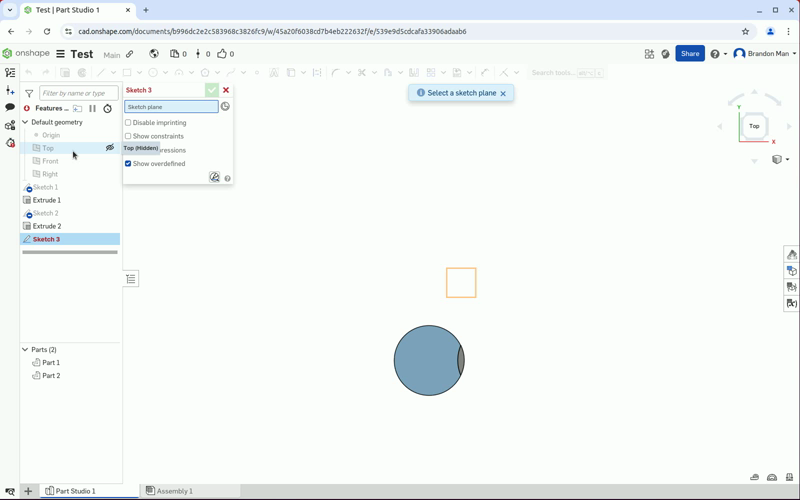
click(73, 150)
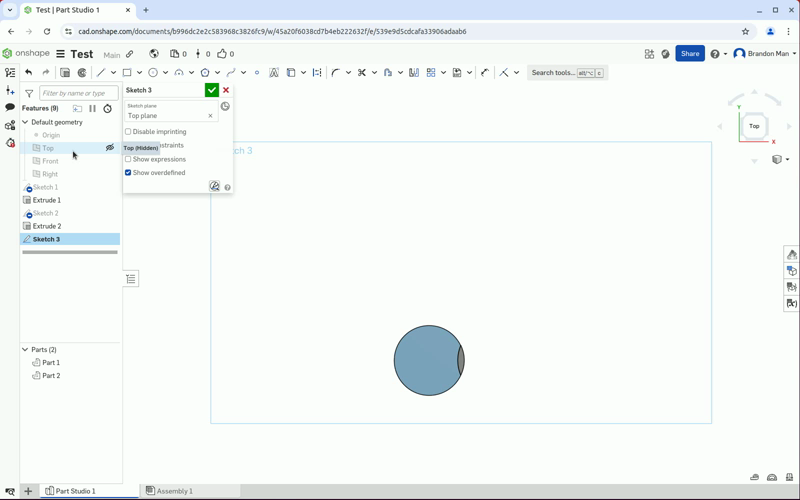
mouse_move(73, 352)
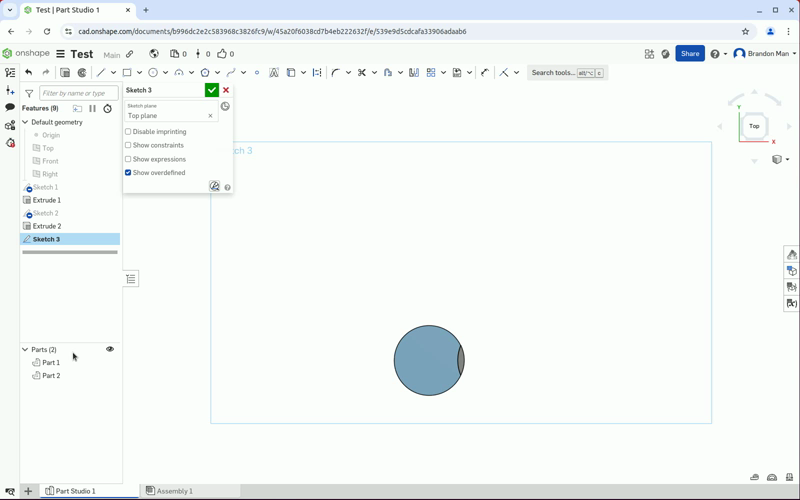
key(y)
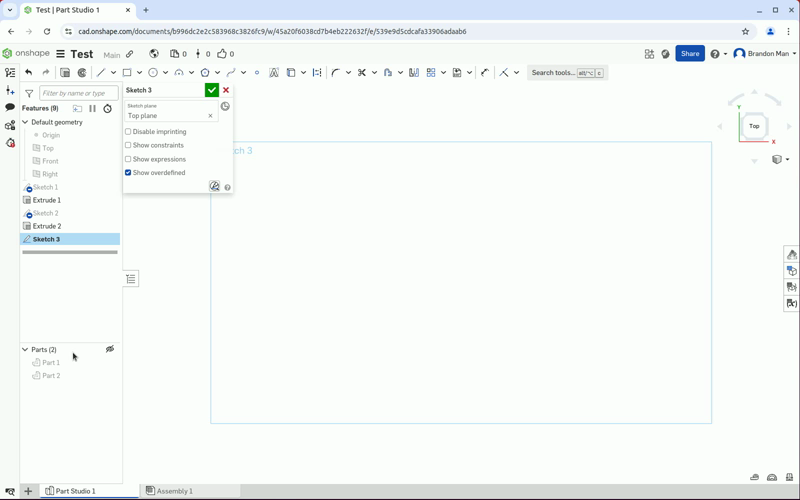
key(a)
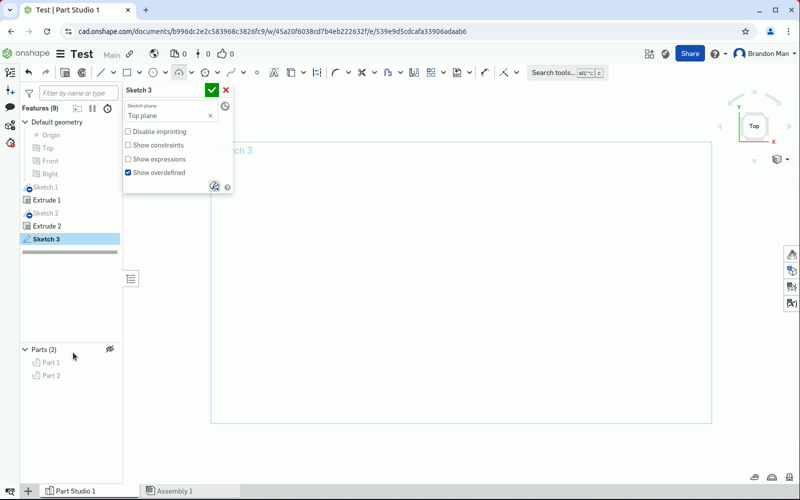
key_down(shift)
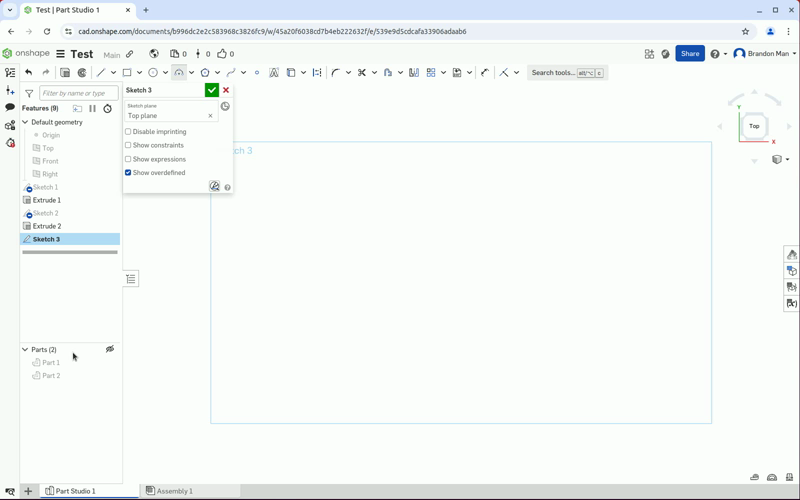
mouse_move(460, 375)
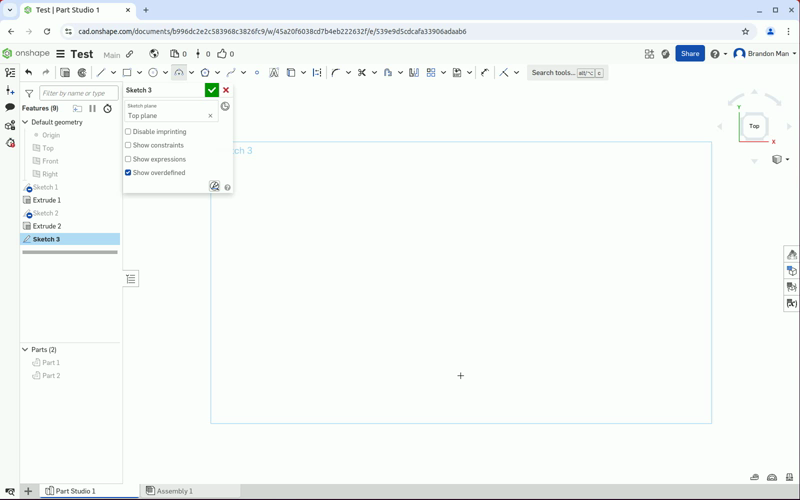
click(460, 375)
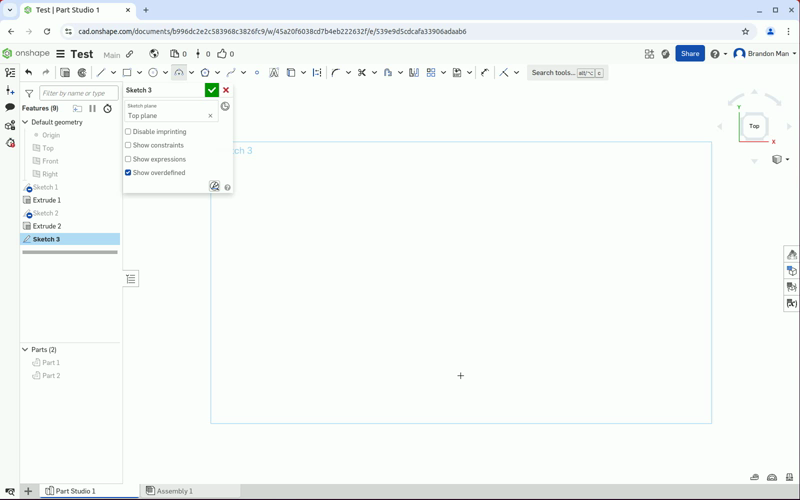
key_up(shift)
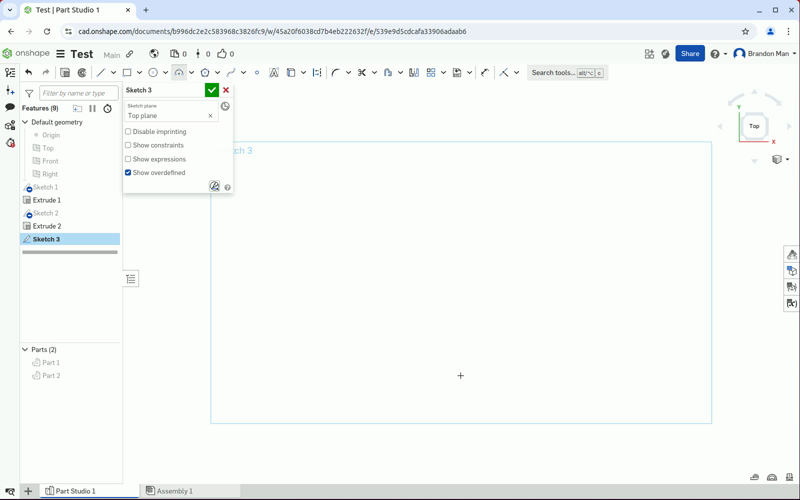
key_down(shift)
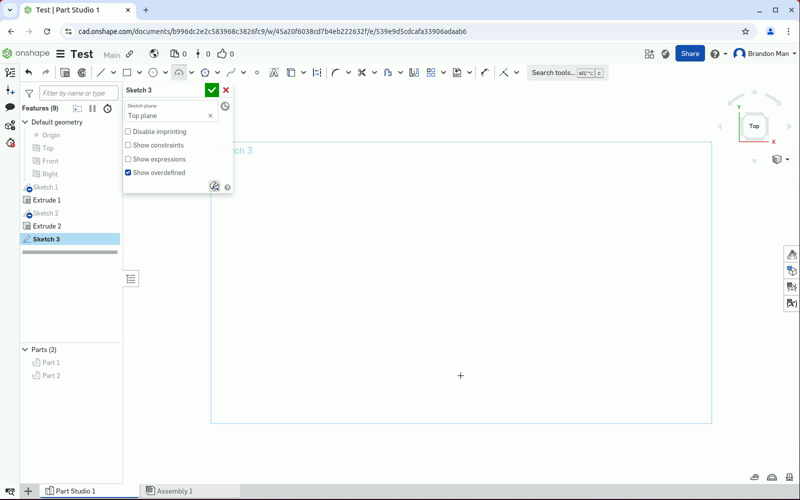
mouse_move(460, 345)
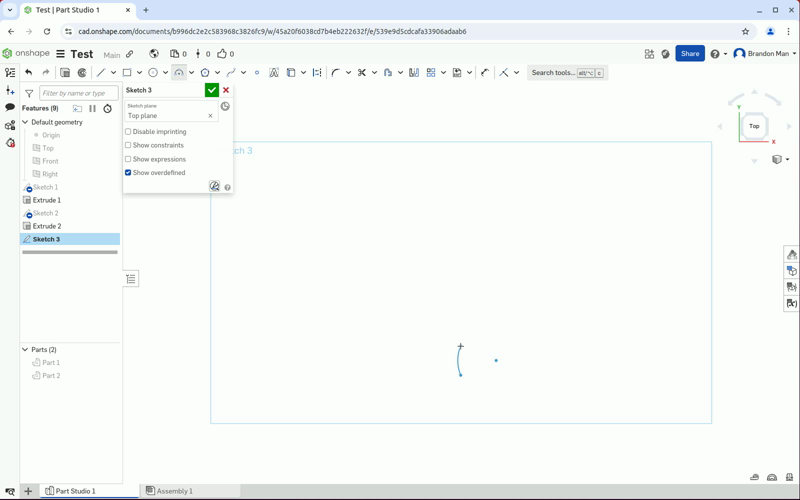
click(460, 345)
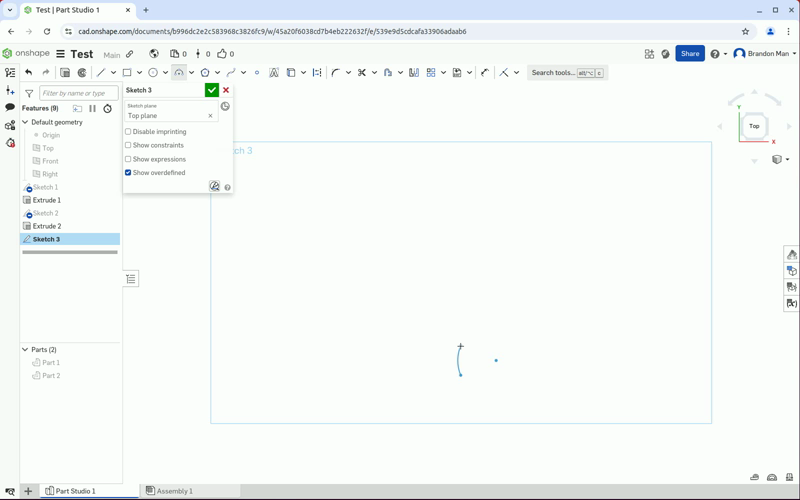
mouse_move(527, 360)
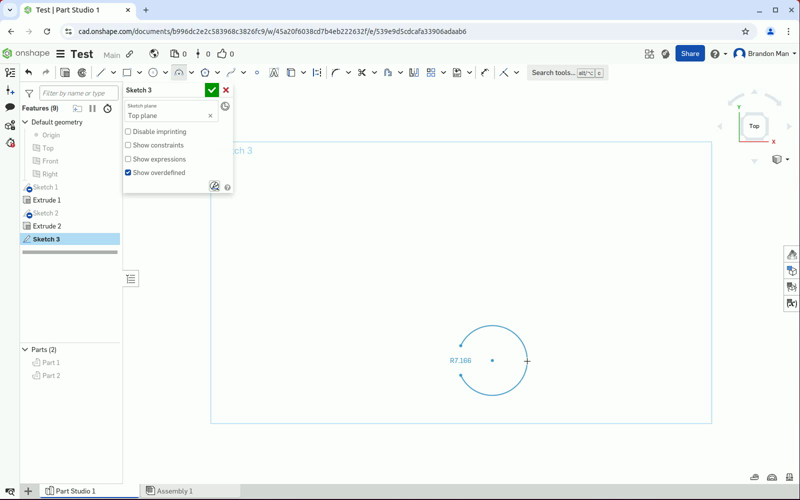
click(527, 360)
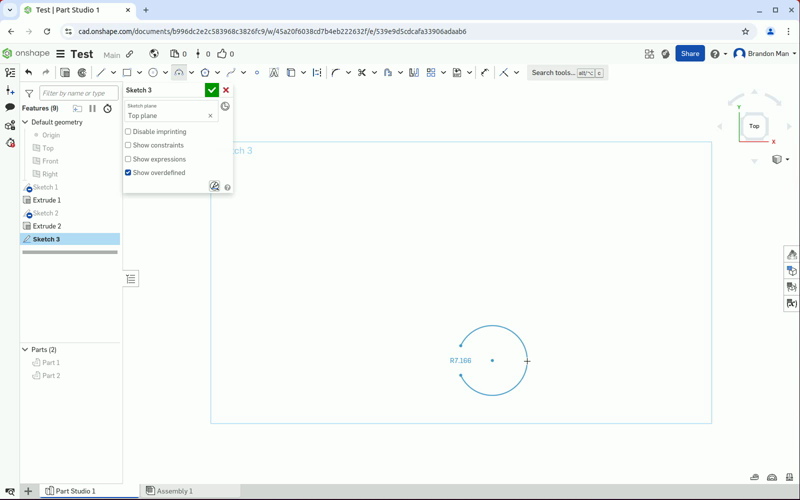
key_up(shift)
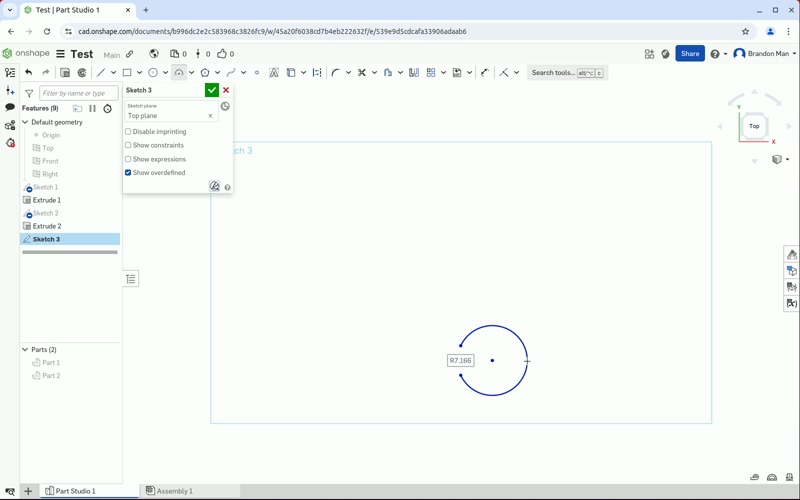
mouse_move(460, 345)
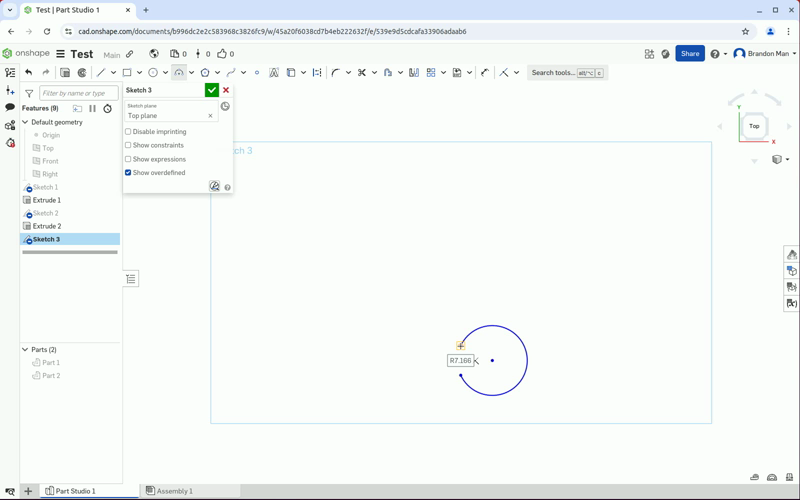
click(460, 345)
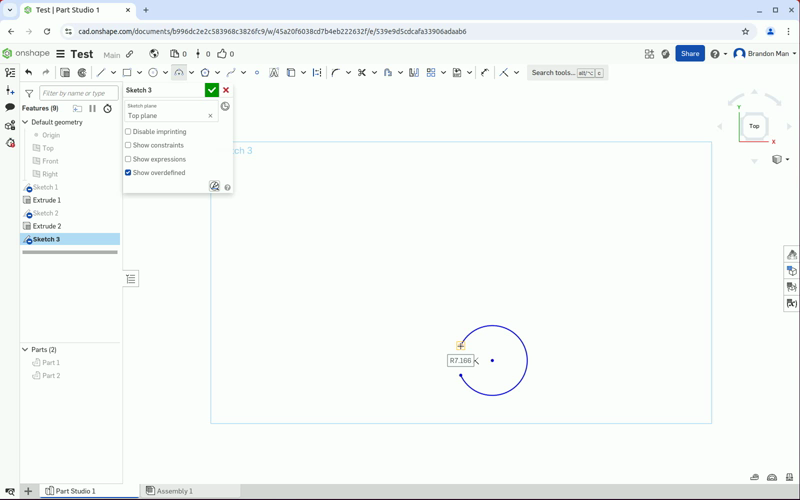
mouse_move(460, 375)
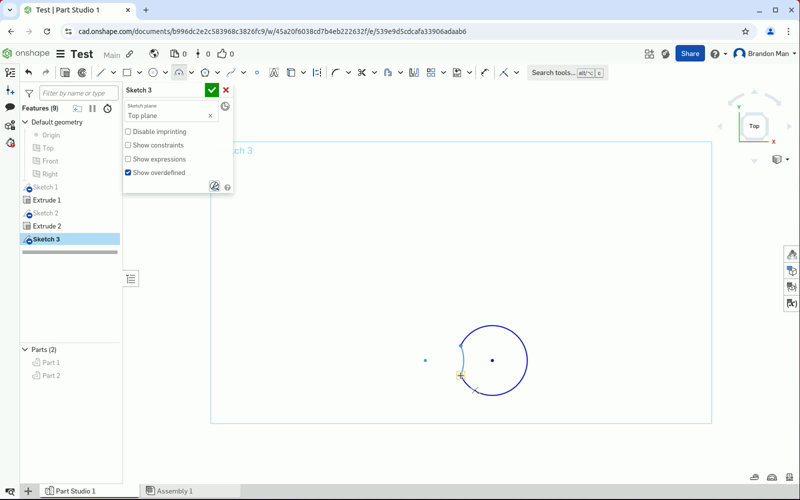
click(460, 375)
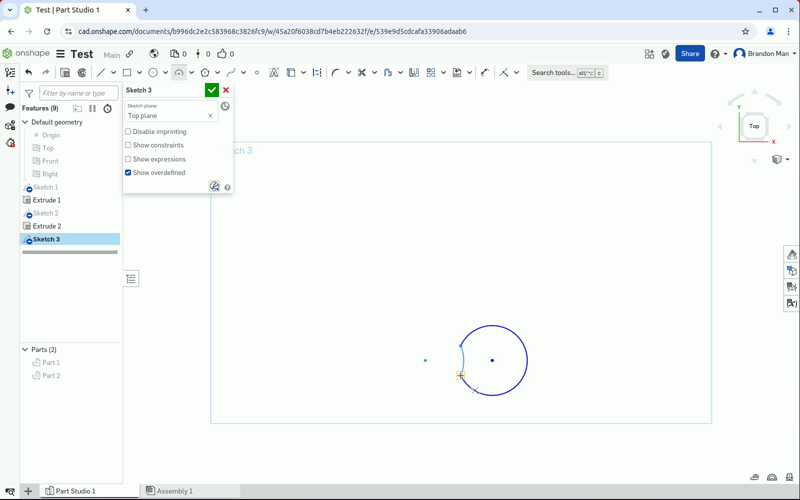
key_down(shift)
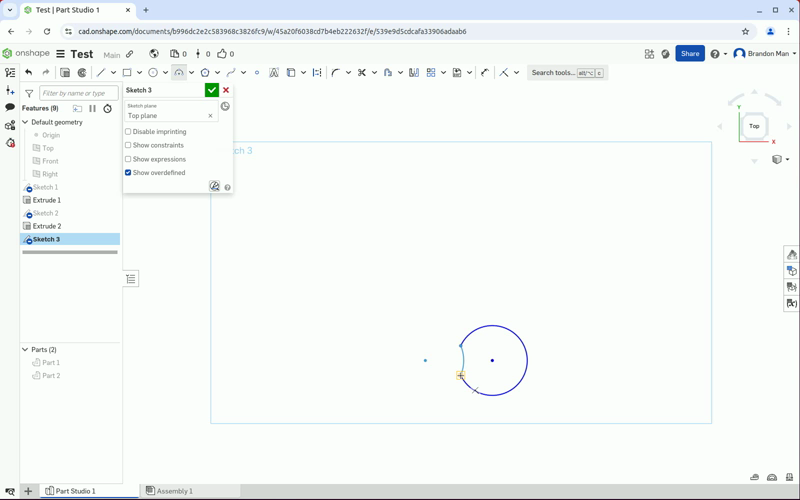
mouse_move(464, 360)
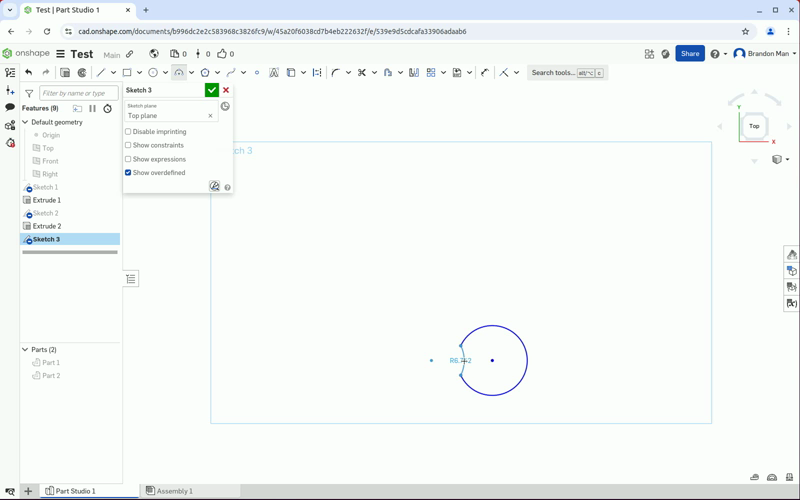
click(464, 360)
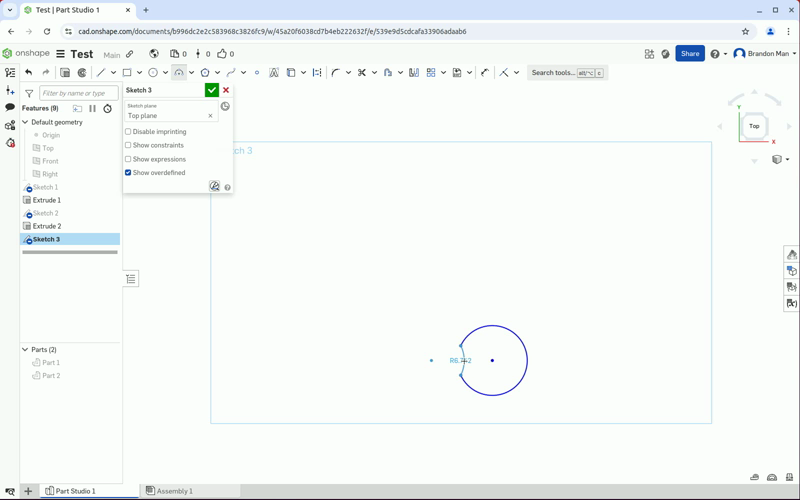
key_up(shift)
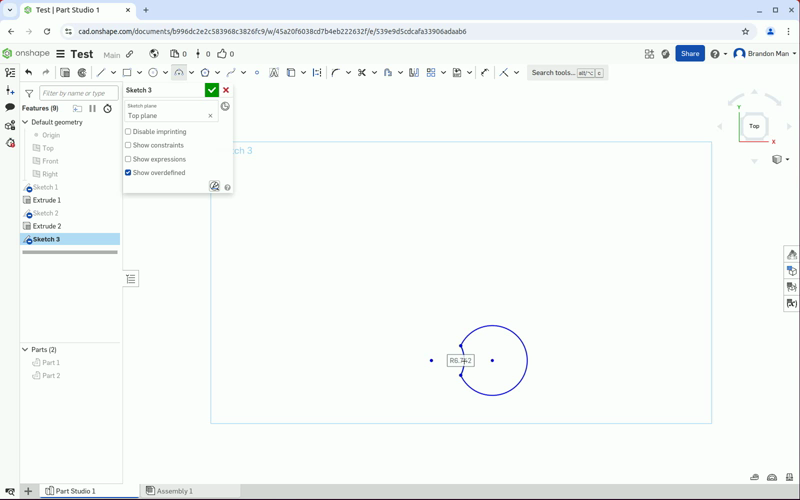
key(esc)
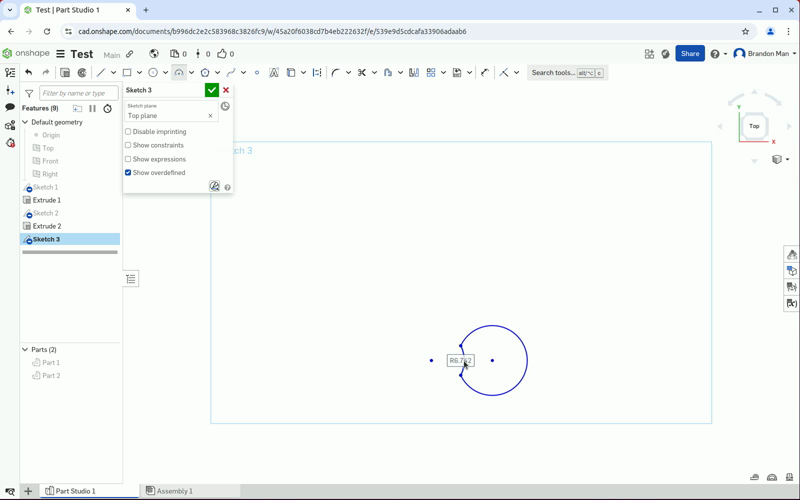
mouse_move(510, 336)
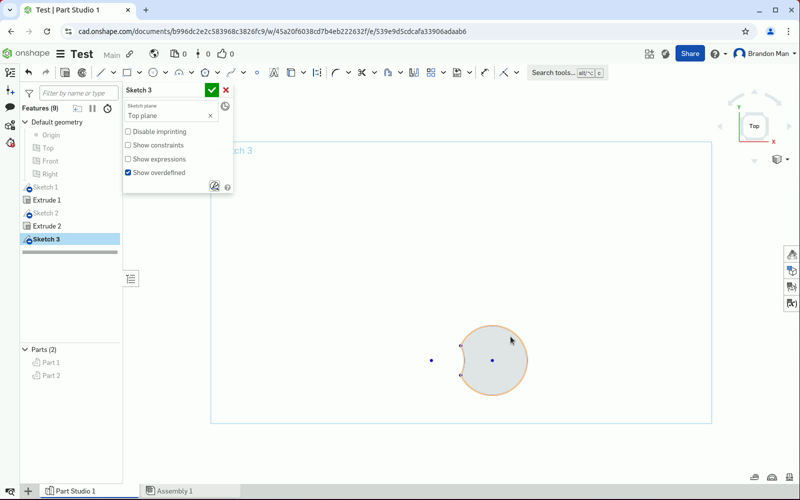
click(510, 336)
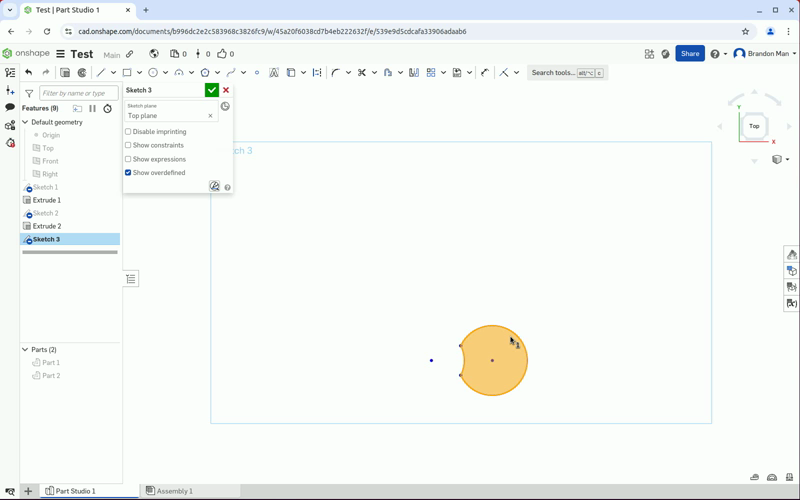
mouse_move(73, 352)
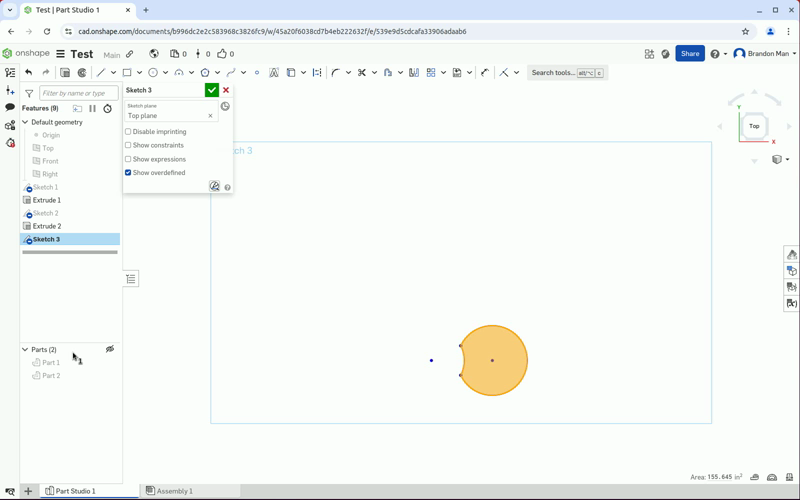
key(shift+y)
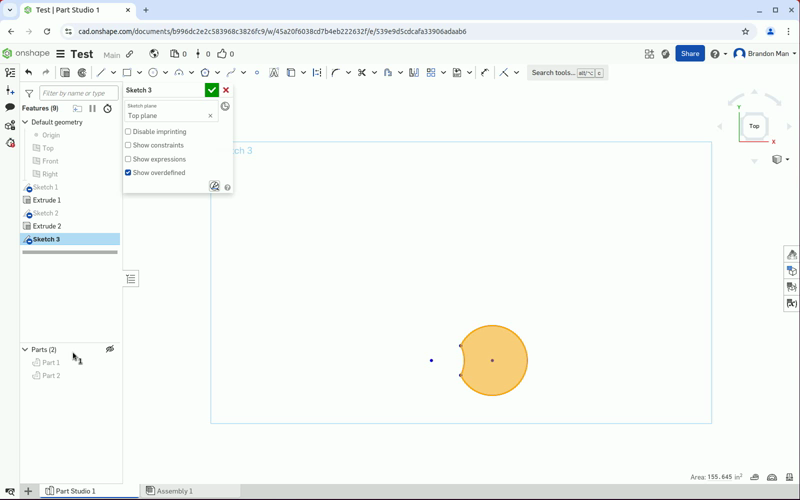
key(shift+e)
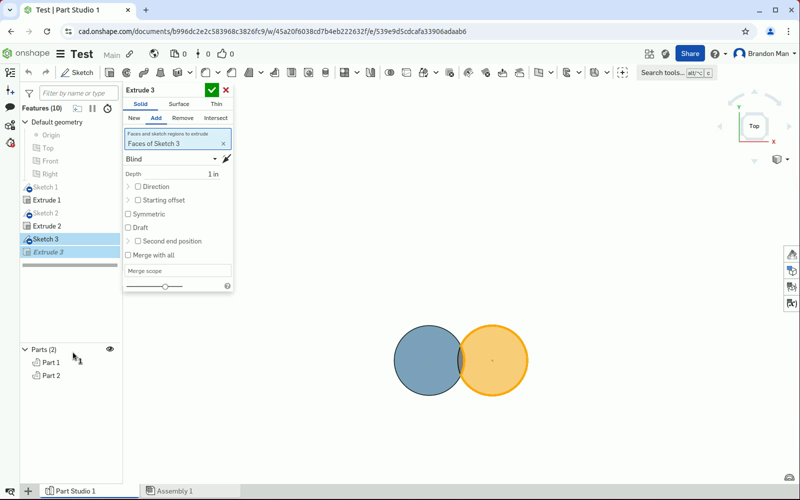
mouse_move(143, 106)
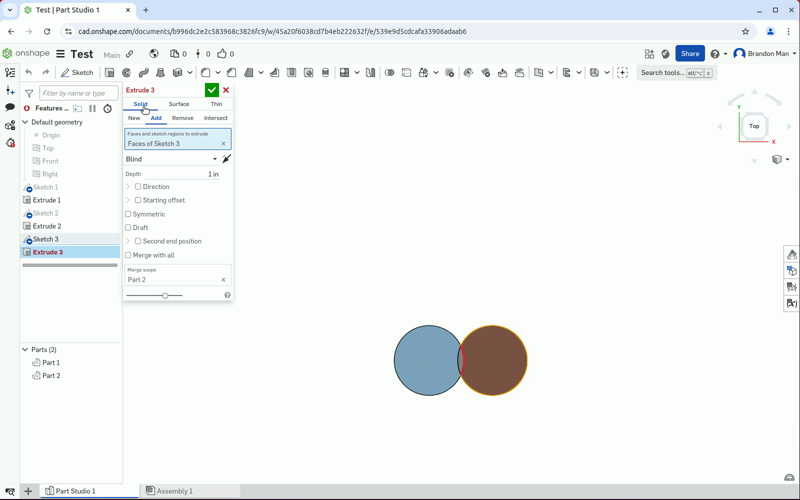
click(143, 106)
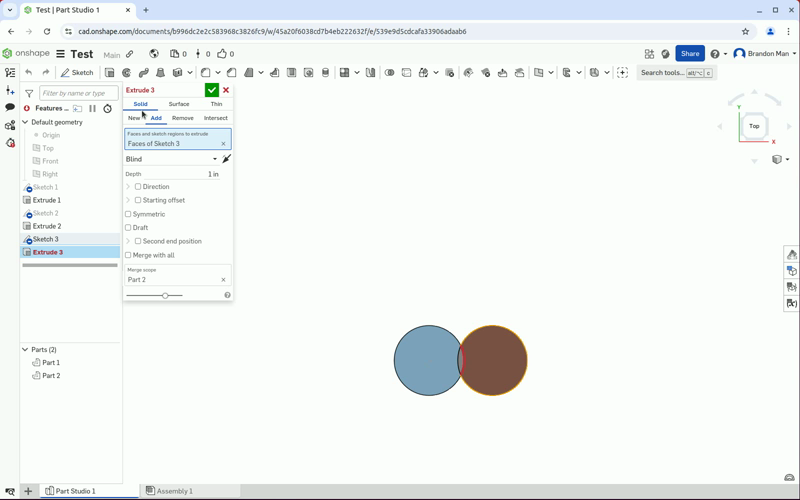
mouse_move(137, 120)
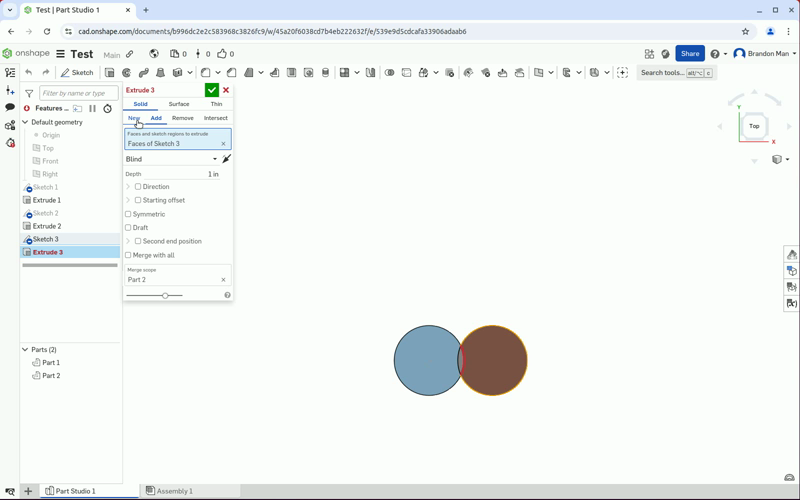
click(137, 120)
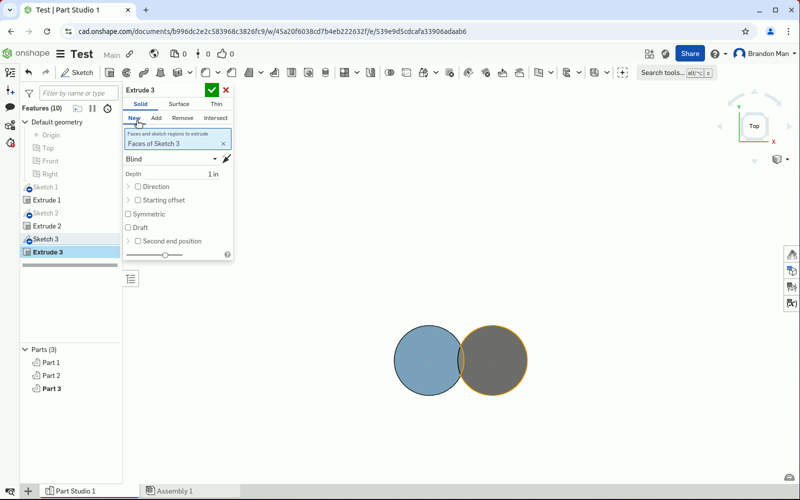
key(tab, 4)
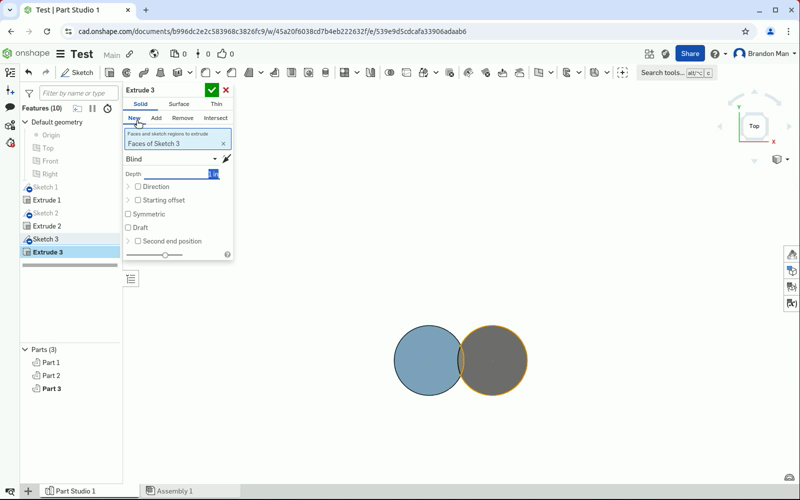
text(0.722)
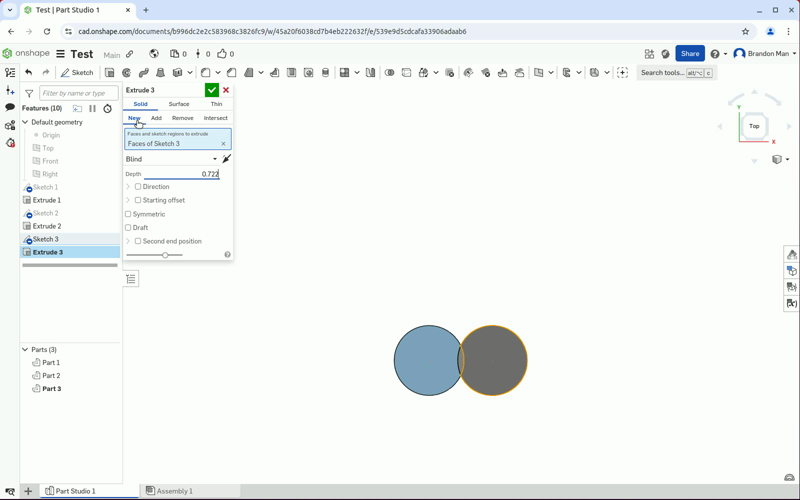
key(enter)
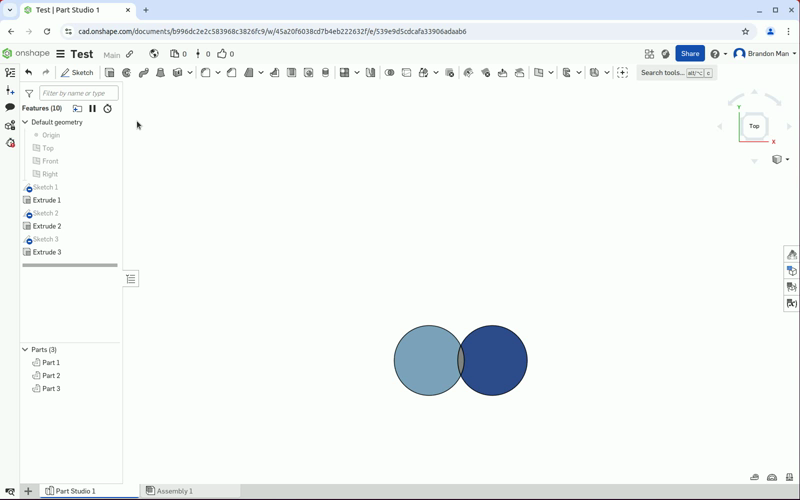
key(shift+h)
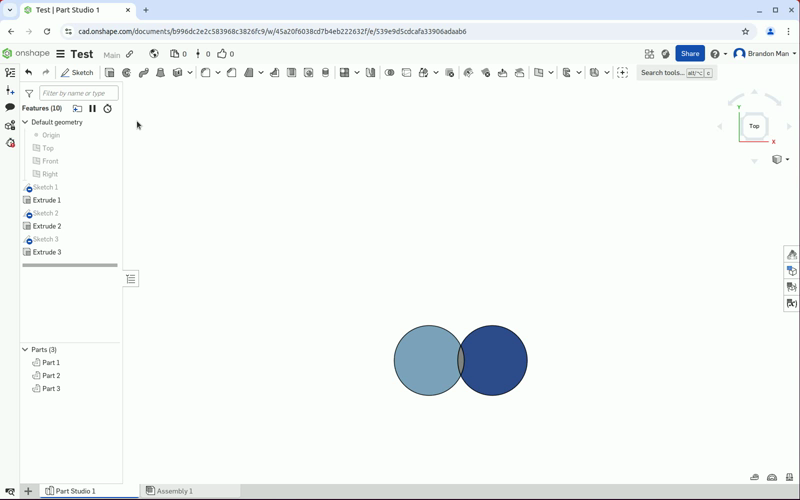
key(shift+h)
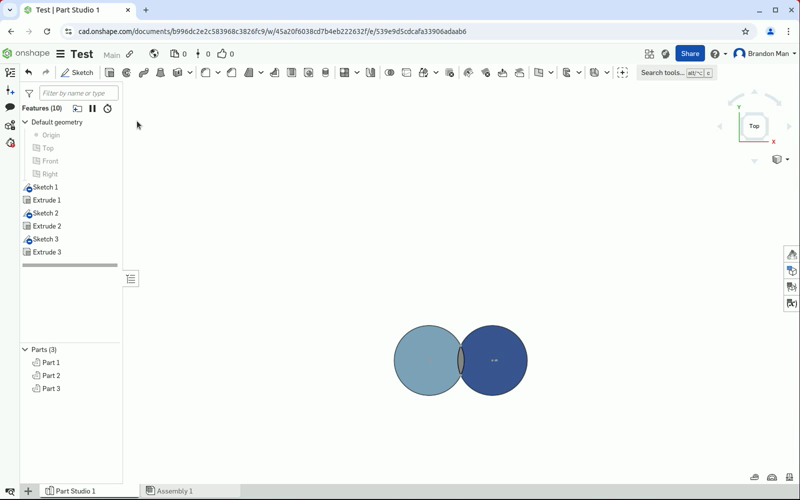
key(shift+7)
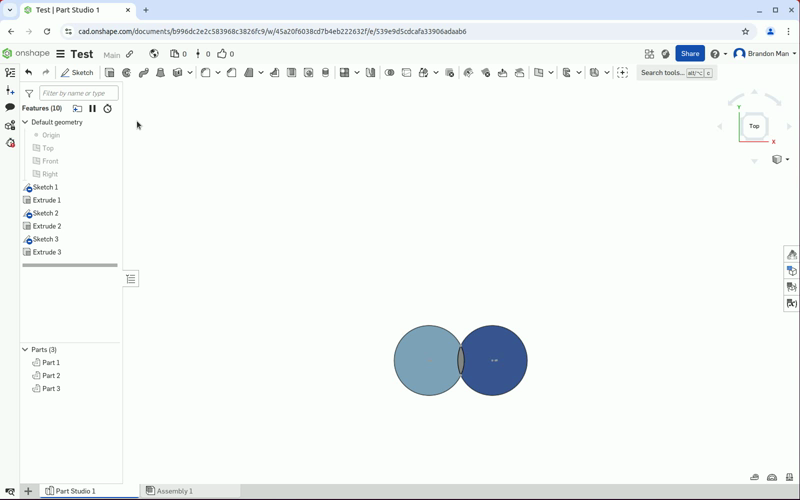
key(up, 3)
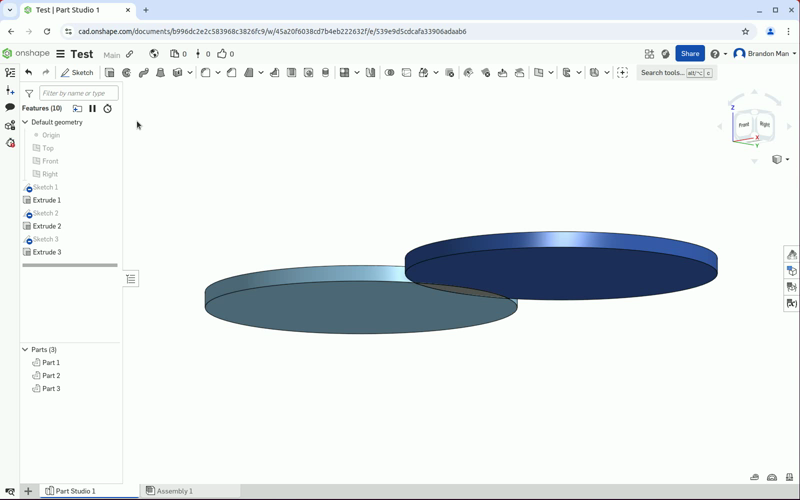
key(left, 3)
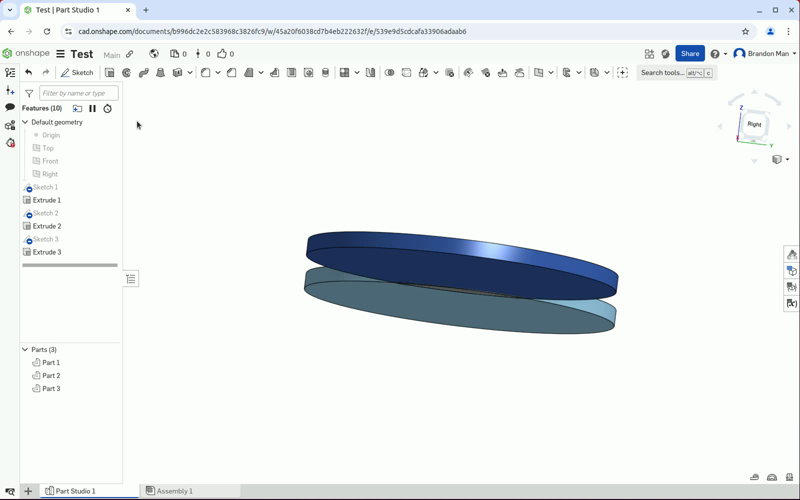
key(right, 3)
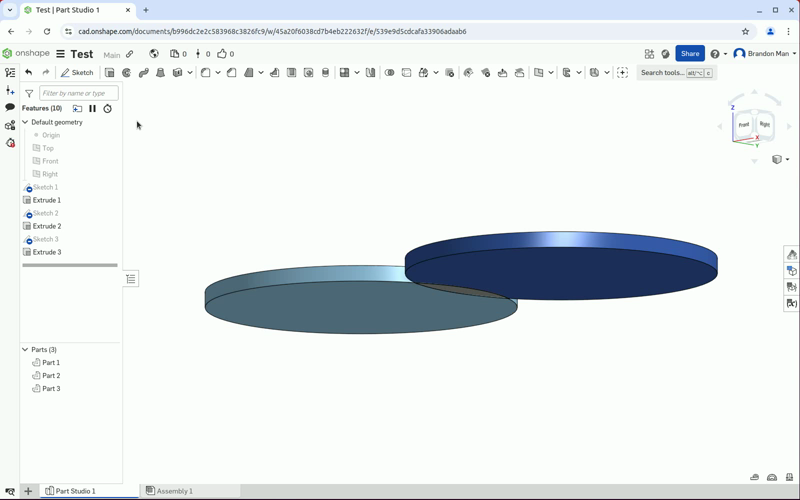
key(down, 3)
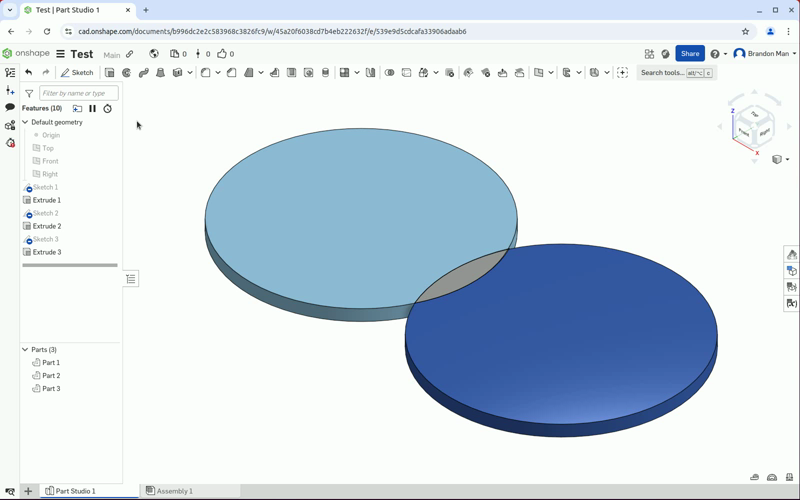
mouse_move(73, 189)
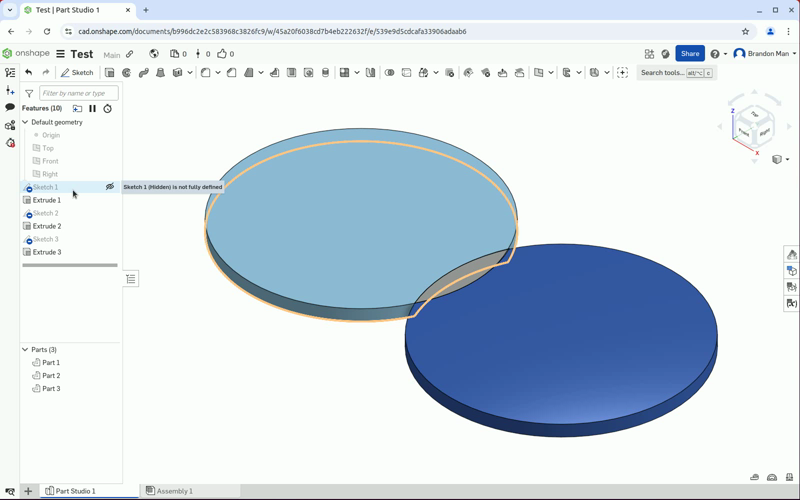
click(73, 189)